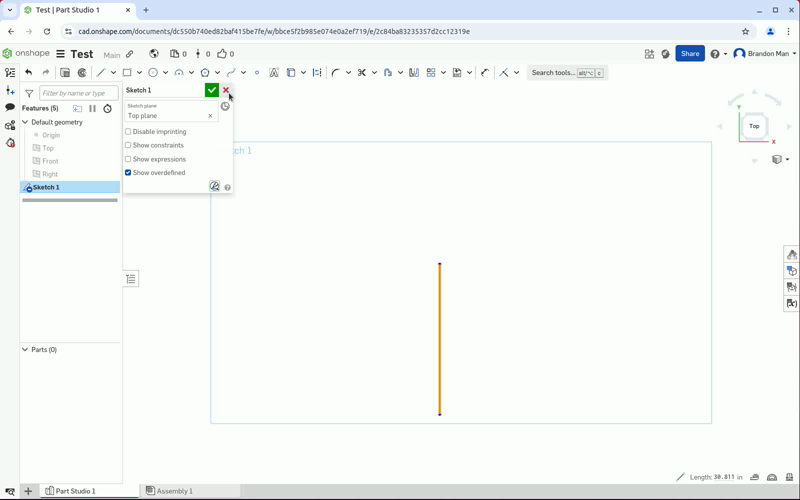
key(shift+h)
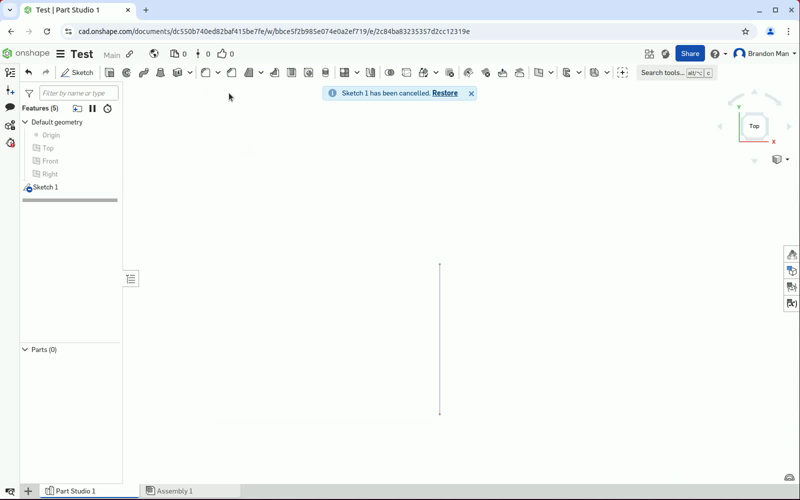
key(shift+s)
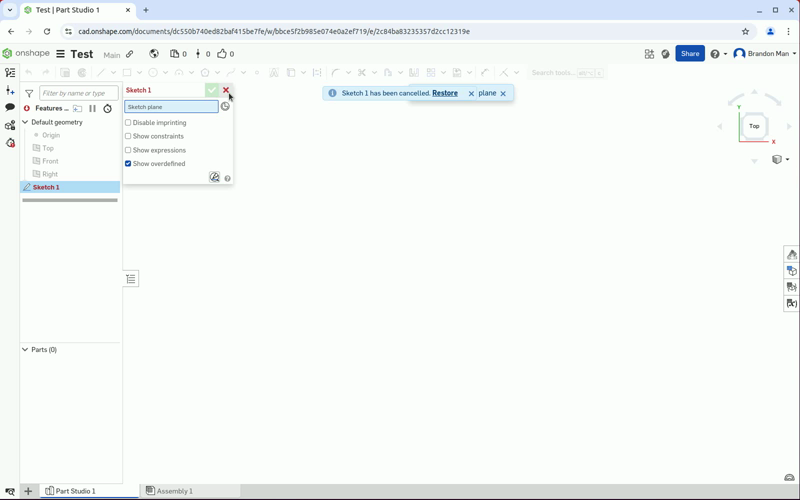
mouse_move(73, 150)
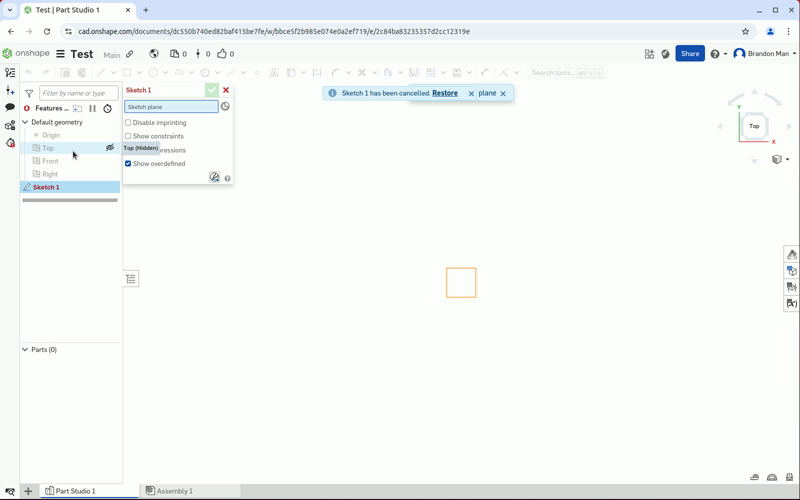
click(73, 150)
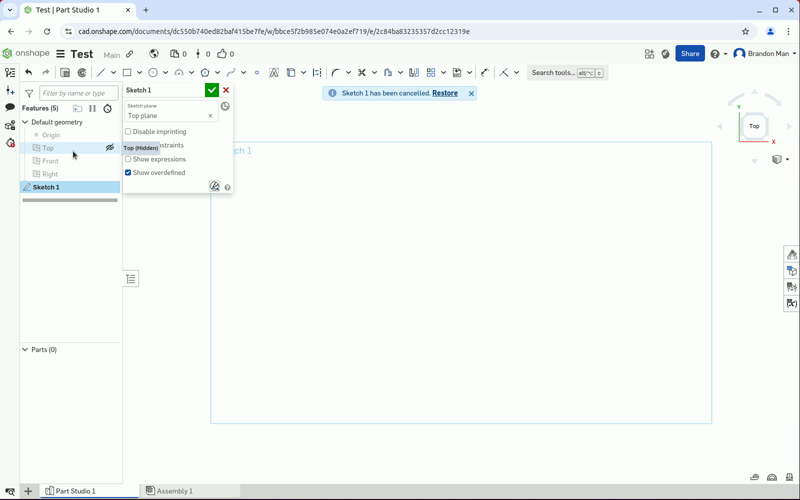
mouse_move(73, 352)
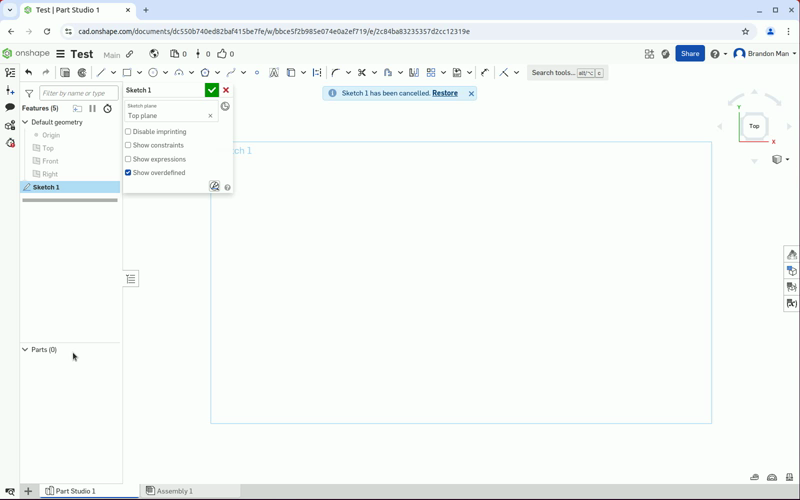
key(y)
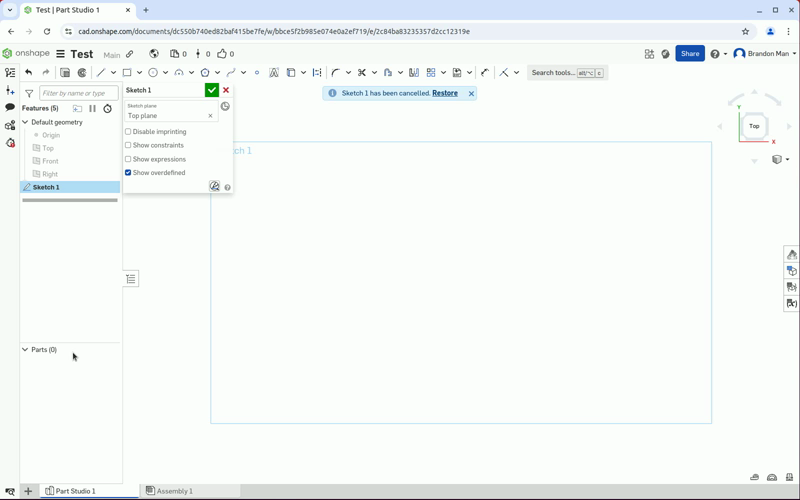
key(l)
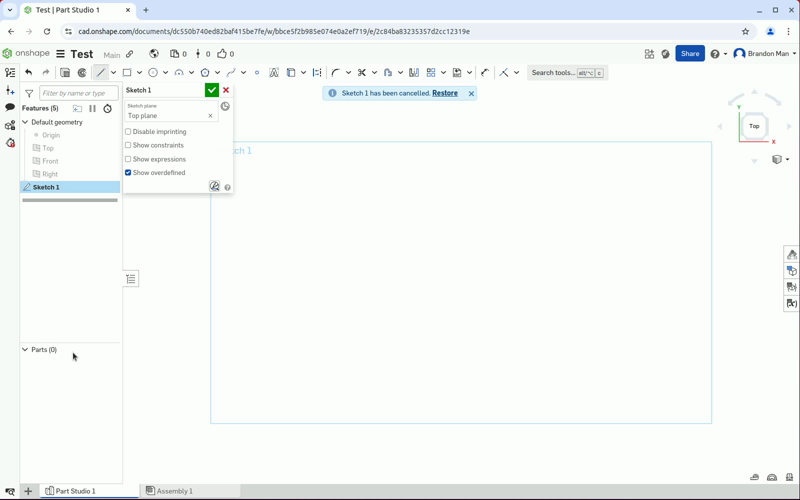
key_down(shift)
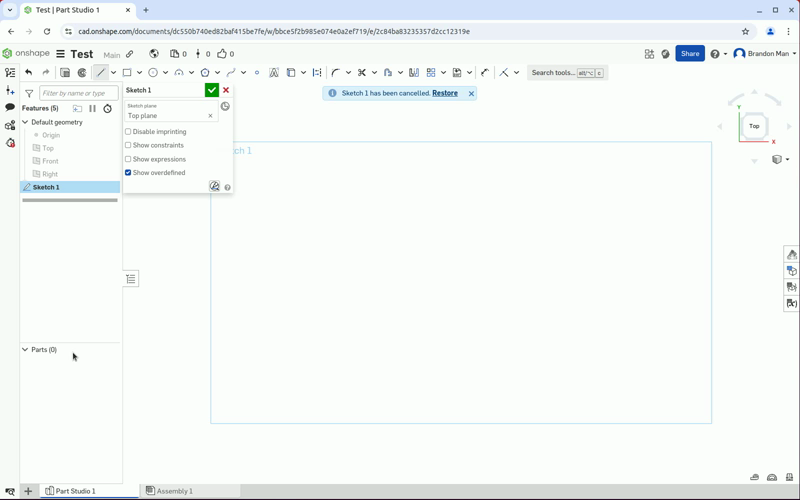
mouse_move(391, 326)
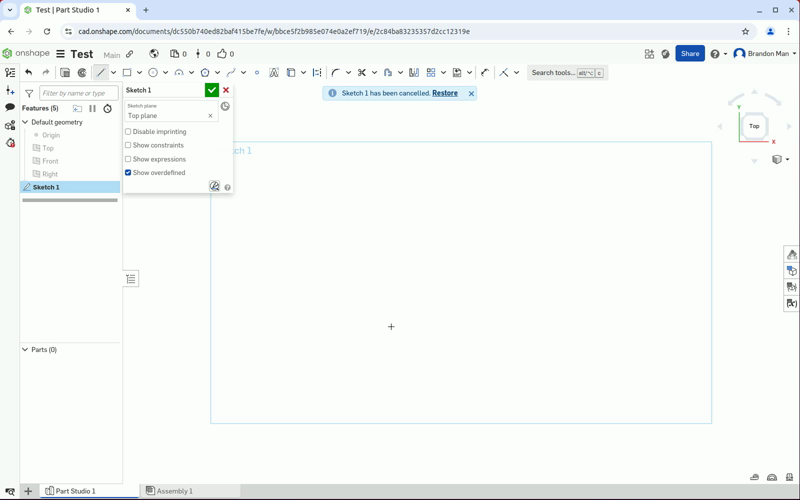
click(391, 326)
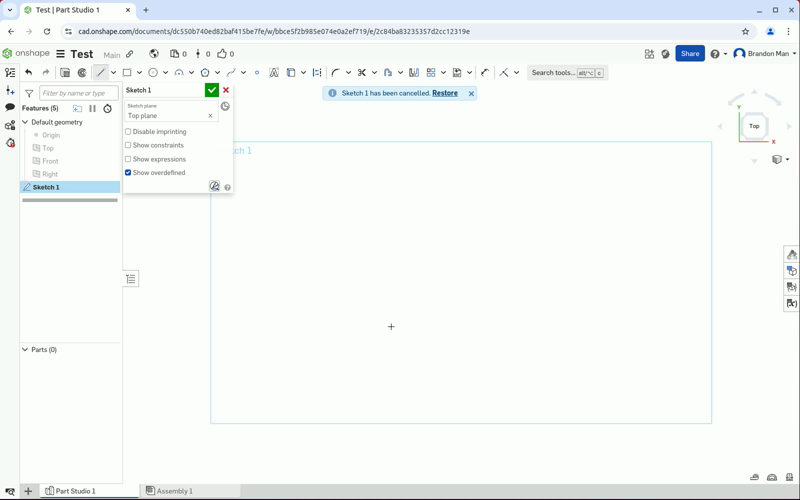
key_up(shift)
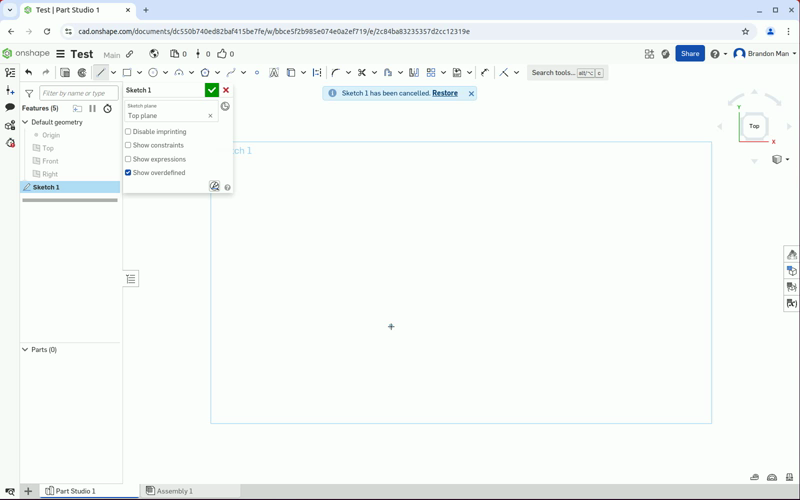
key_down(shift)
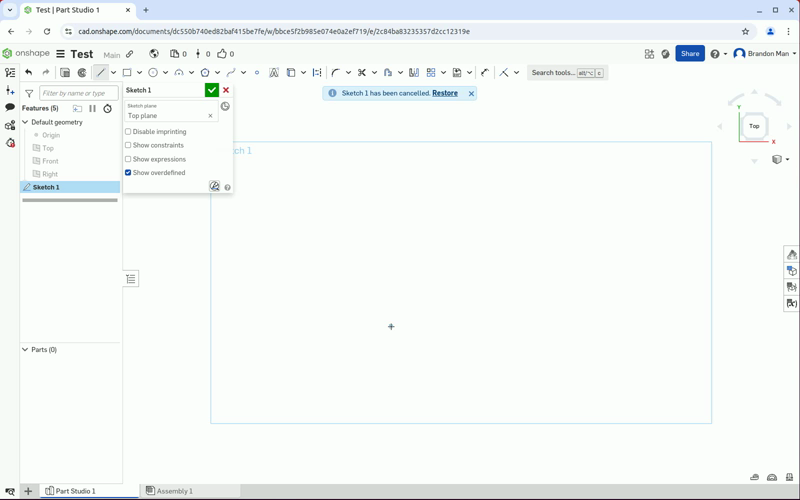
mouse_move(529, 324)
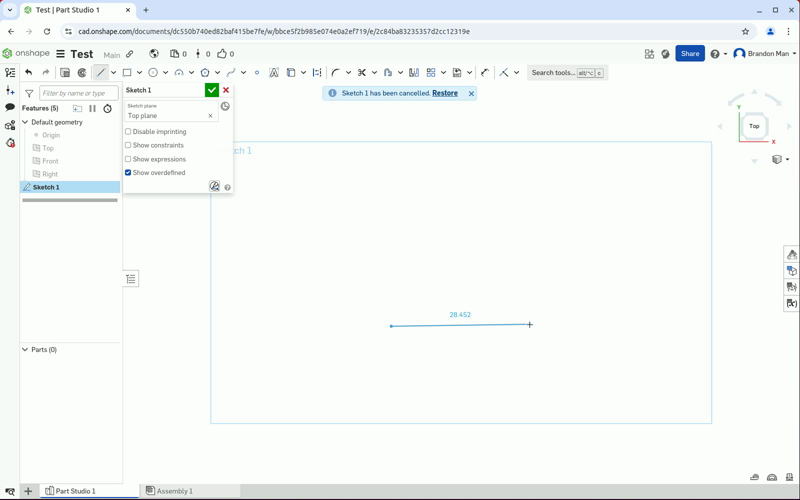
click(529, 324)
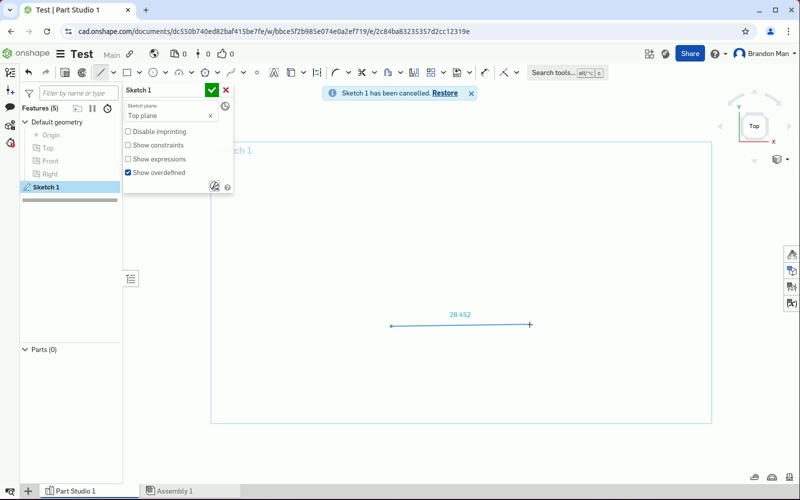
key_up(shift)
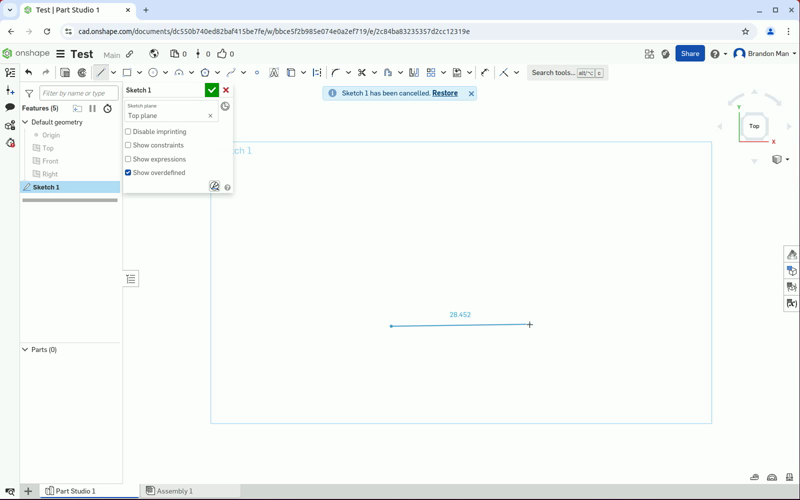
key(esc)
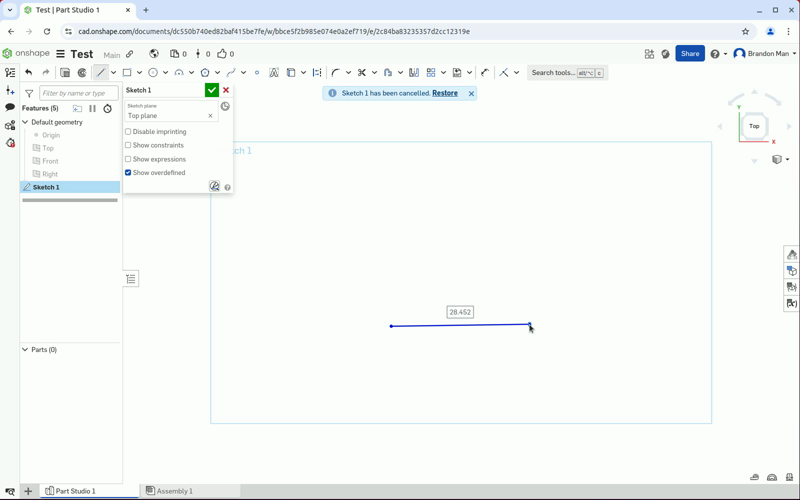
key(a)
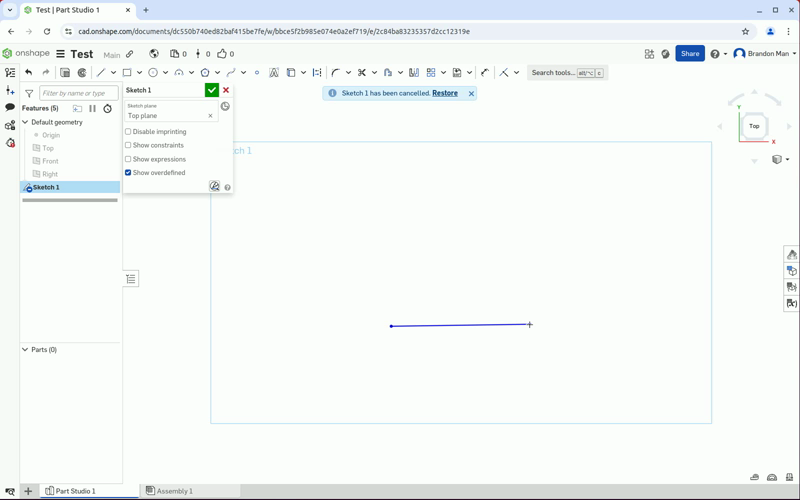
mouse_move(529, 324)
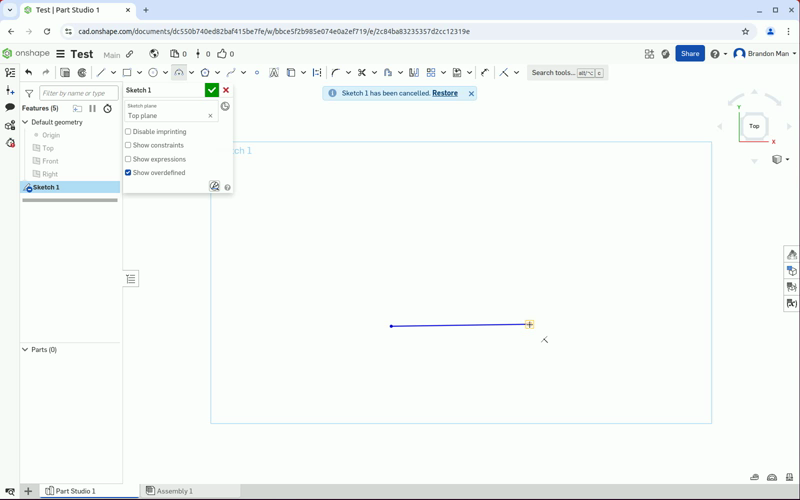
click(529, 324)
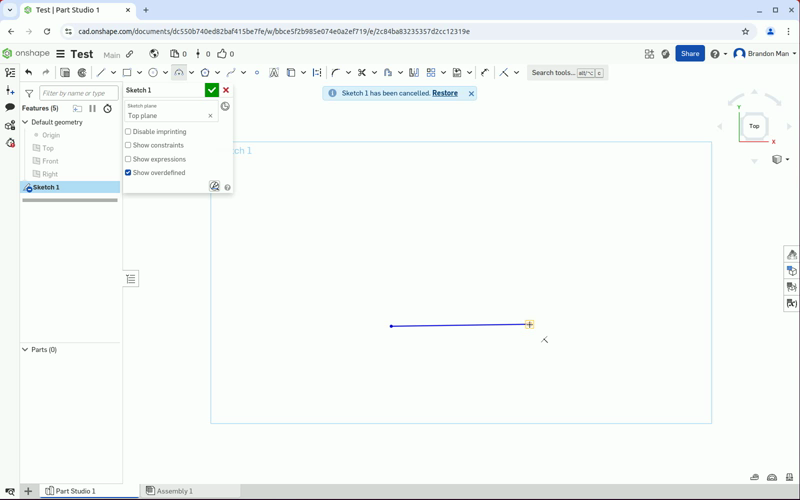
key_down(shift)
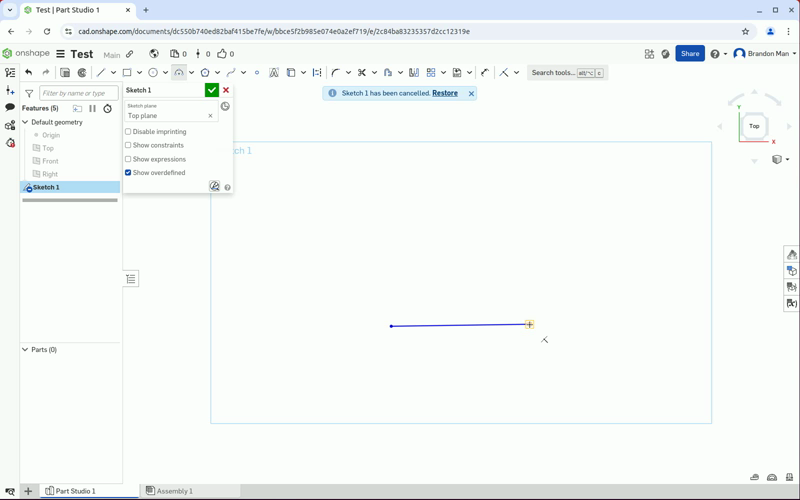
mouse_move(529, 241)
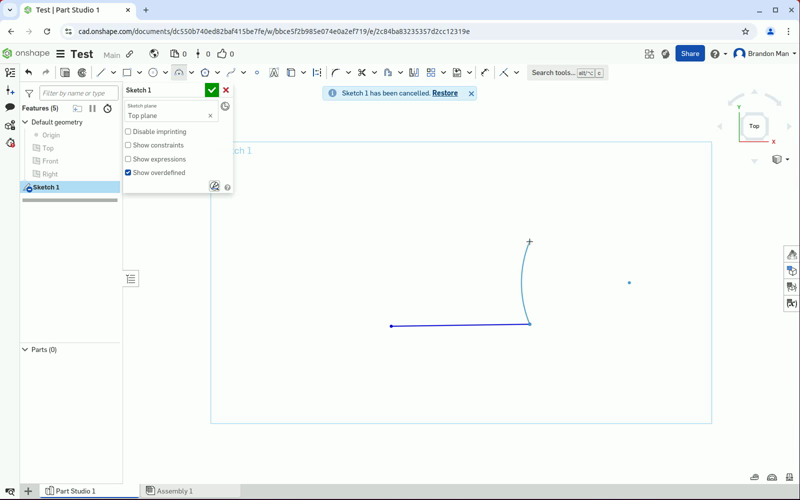
click(529, 241)
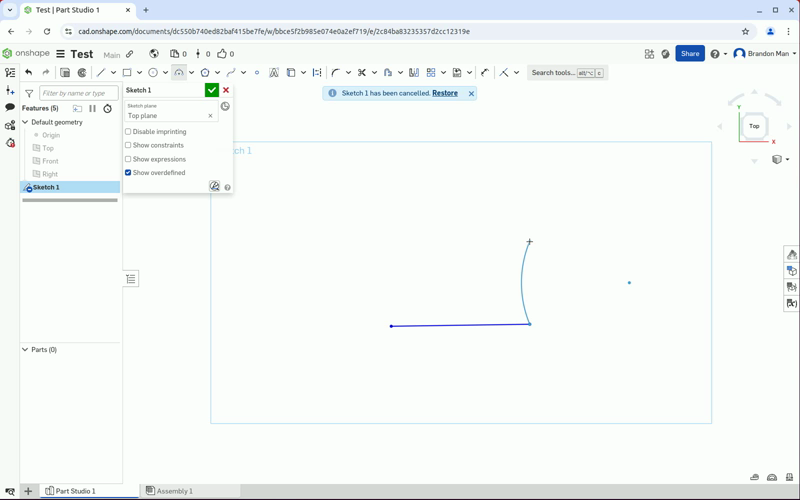
mouse_move(570, 282)
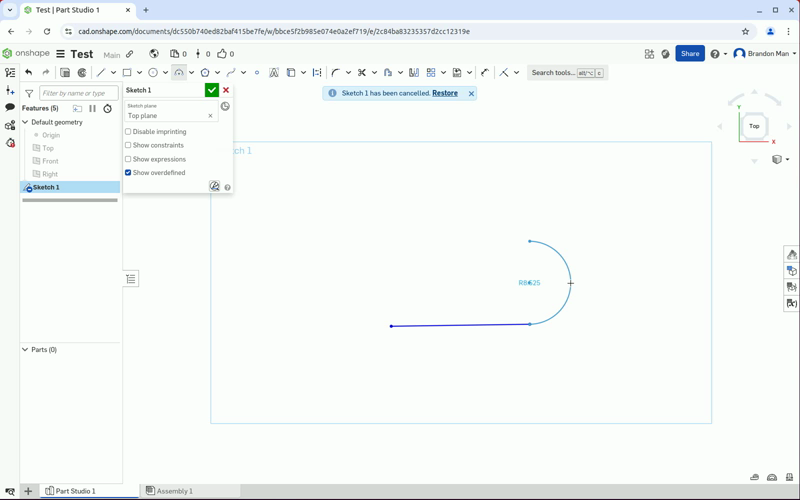
click(570, 282)
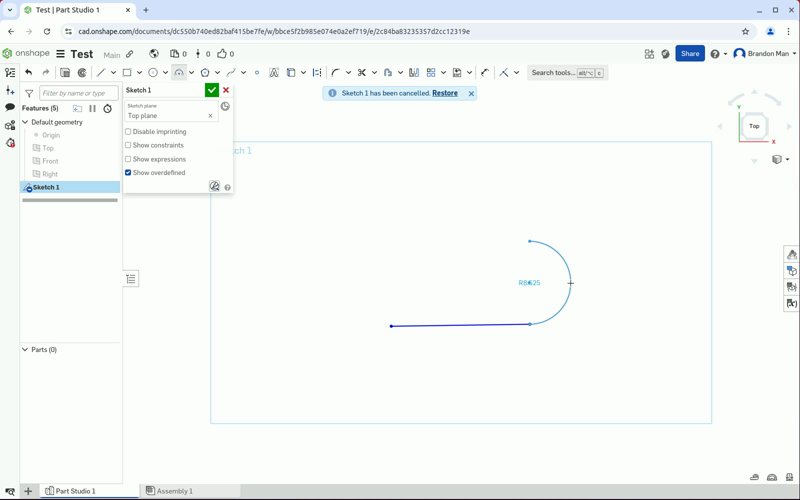
key_up(shift)
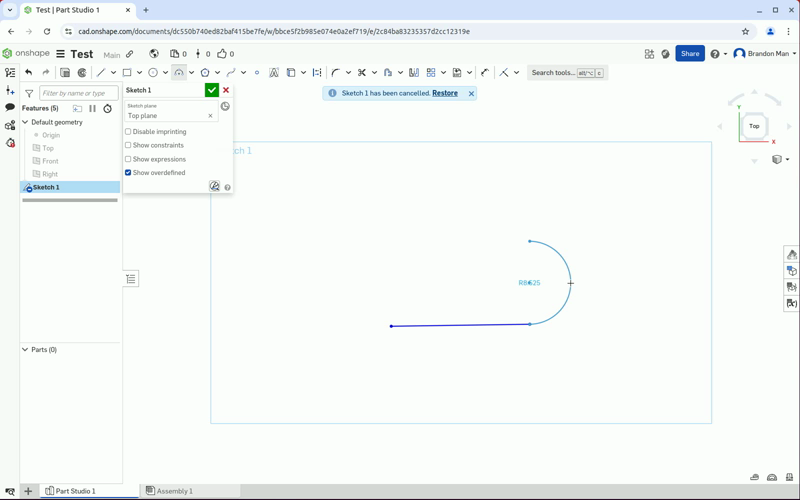
key(esc)
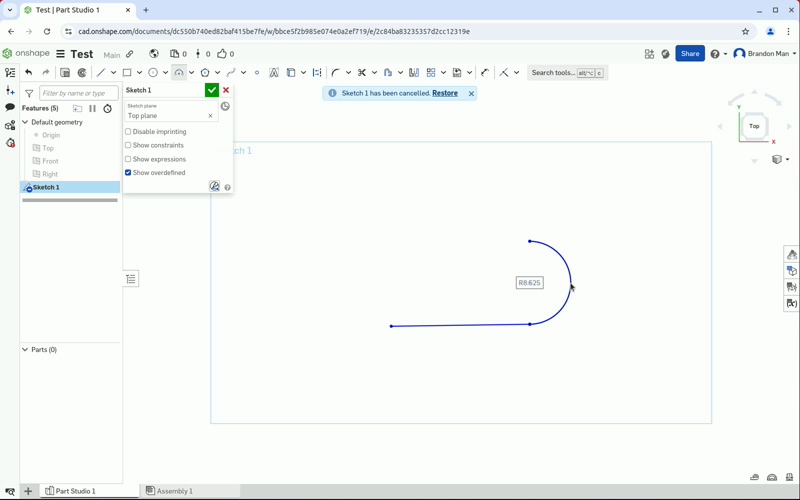
key(l)
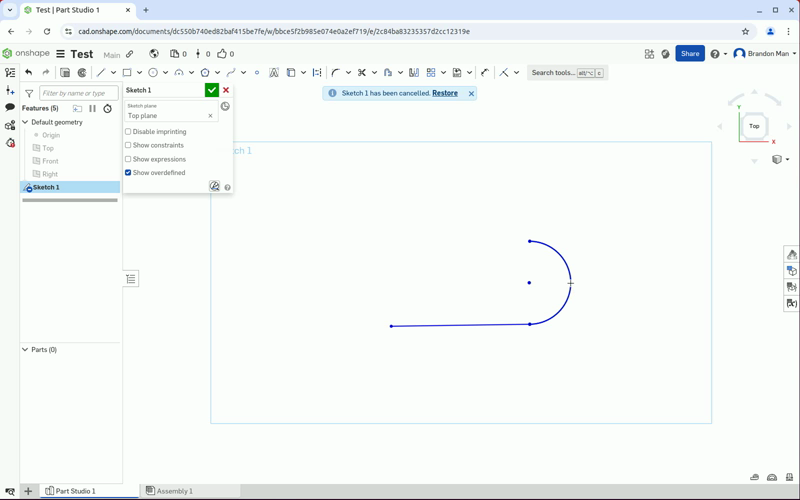
mouse_move(529, 241)
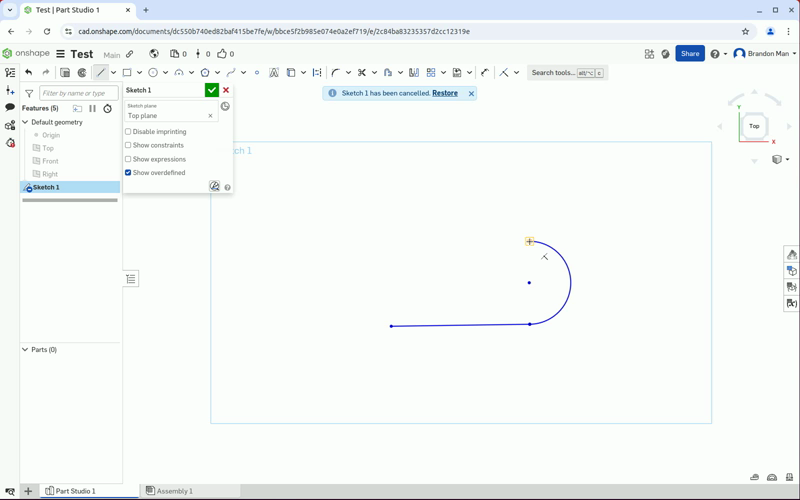
click(529, 241)
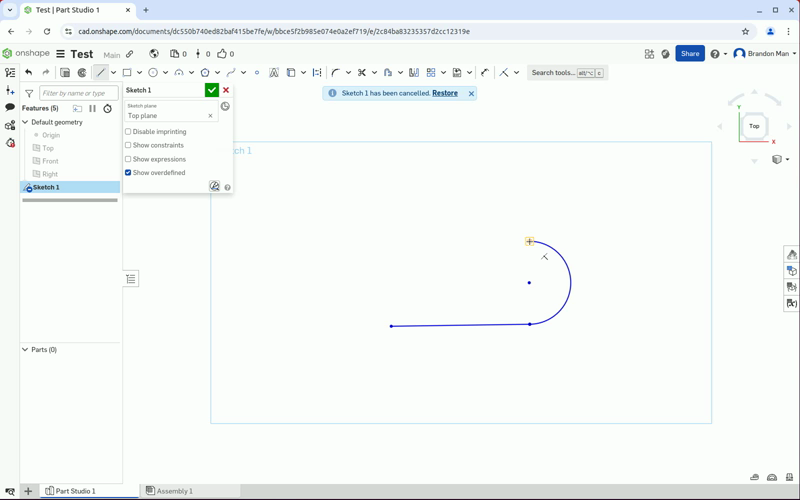
key_down(shift)
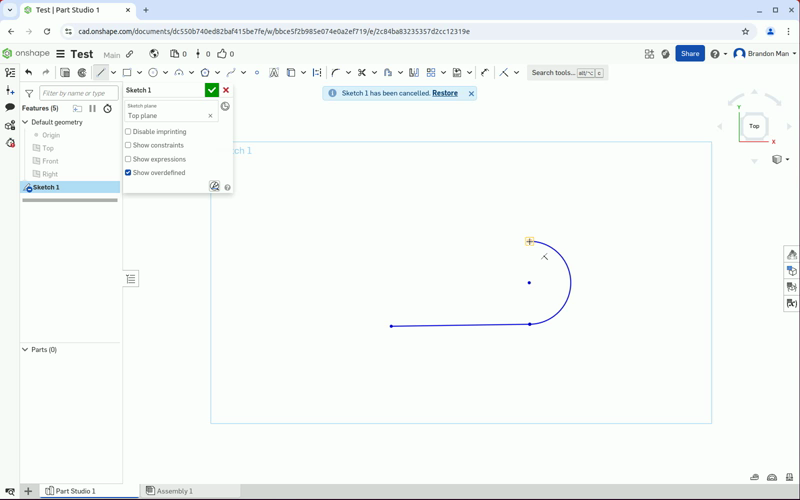
mouse_move(391, 241)
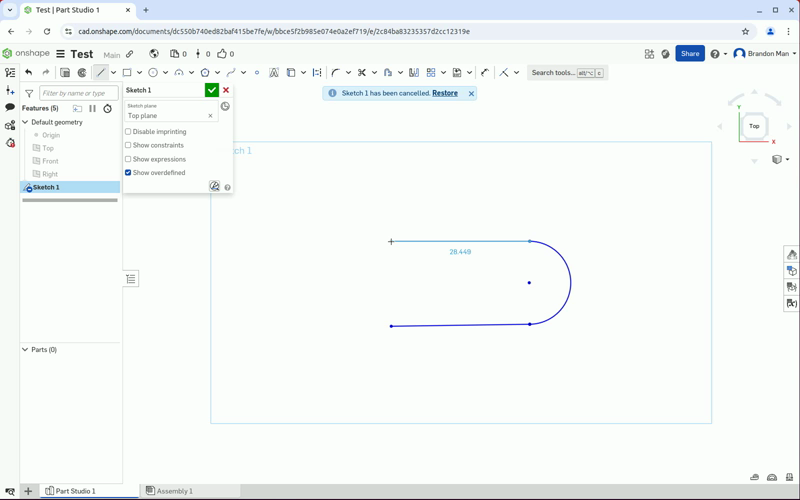
click(391, 241)
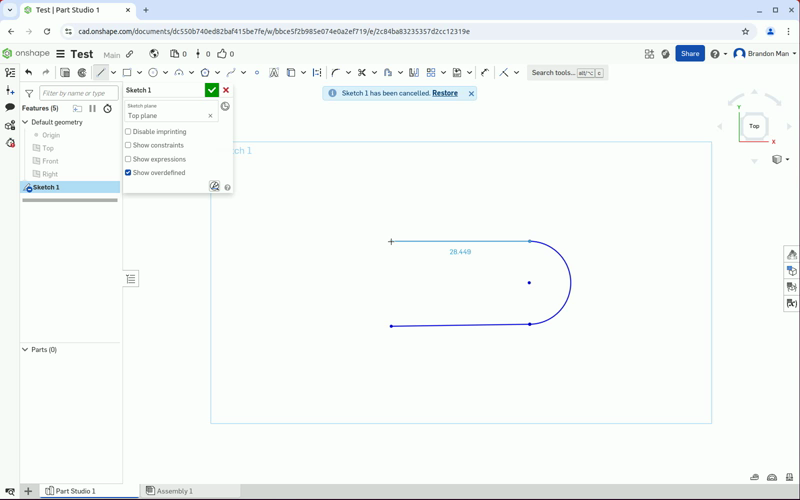
key_up(shift)
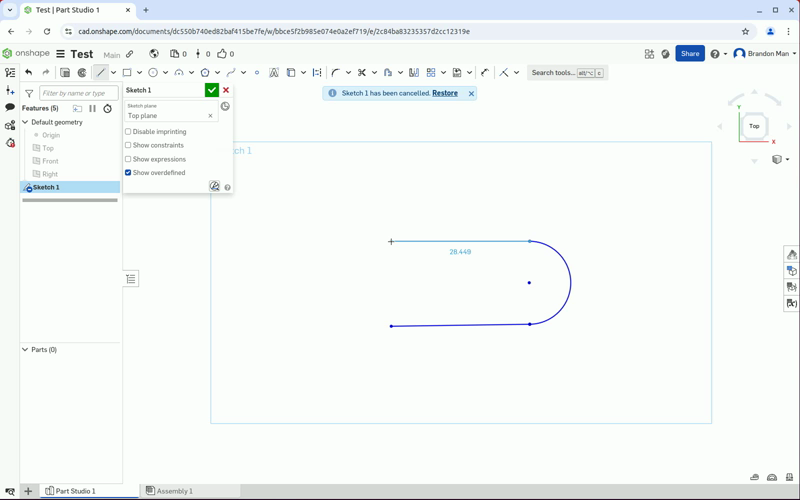
key(esc)
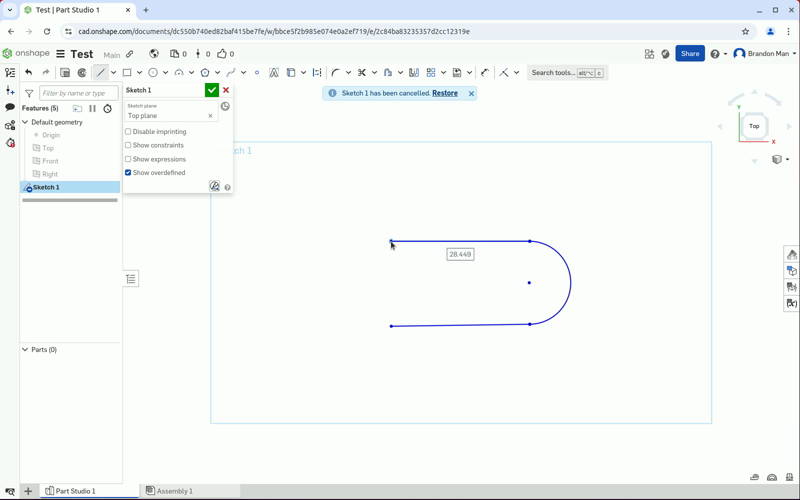
key(a)
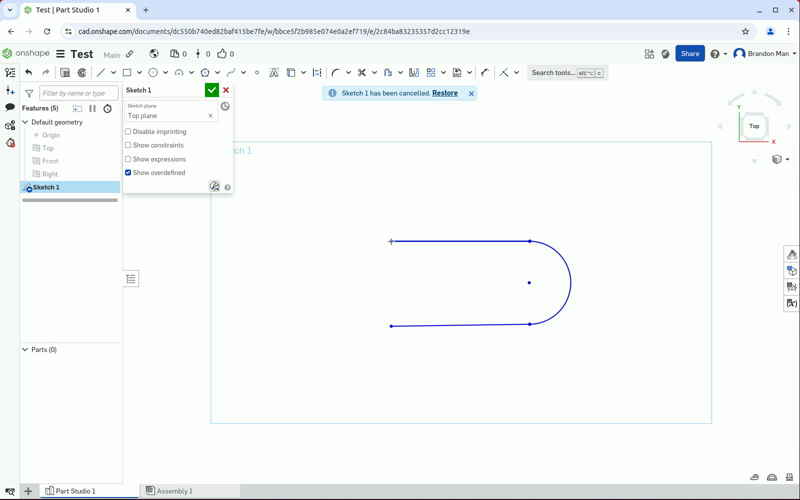
mouse_move(391, 241)
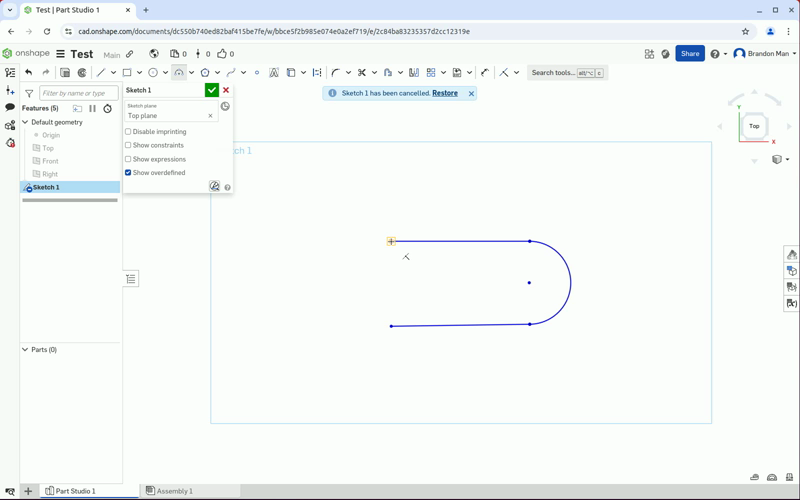
click(391, 241)
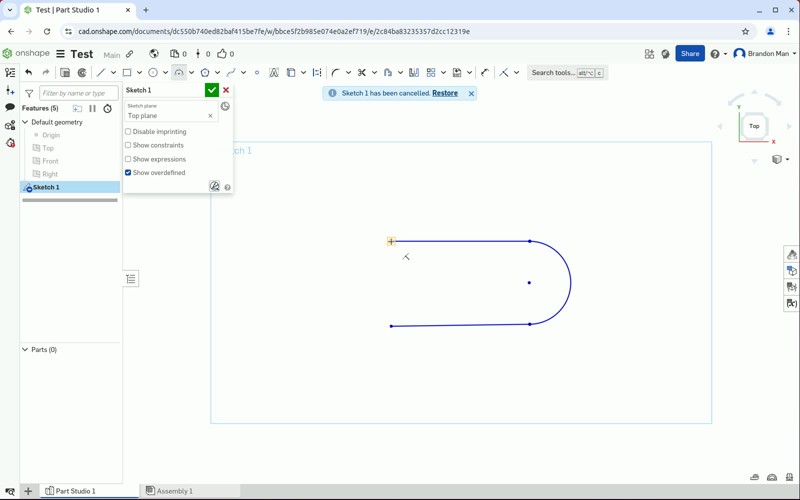
mouse_move(391, 326)
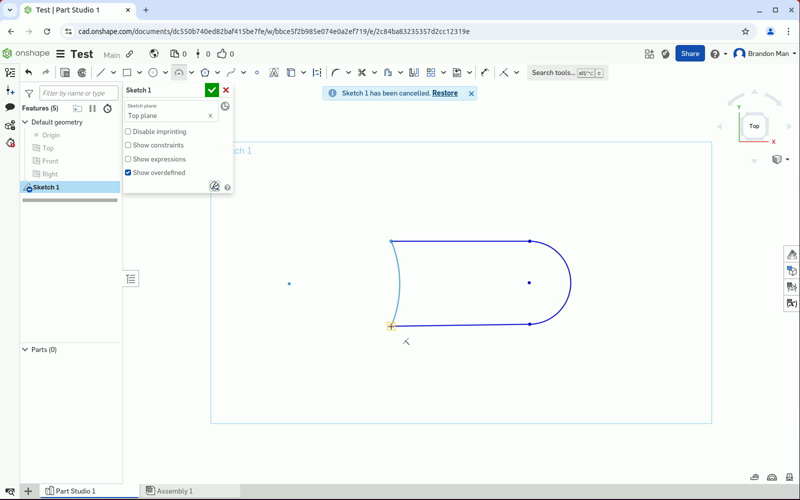
click(391, 326)
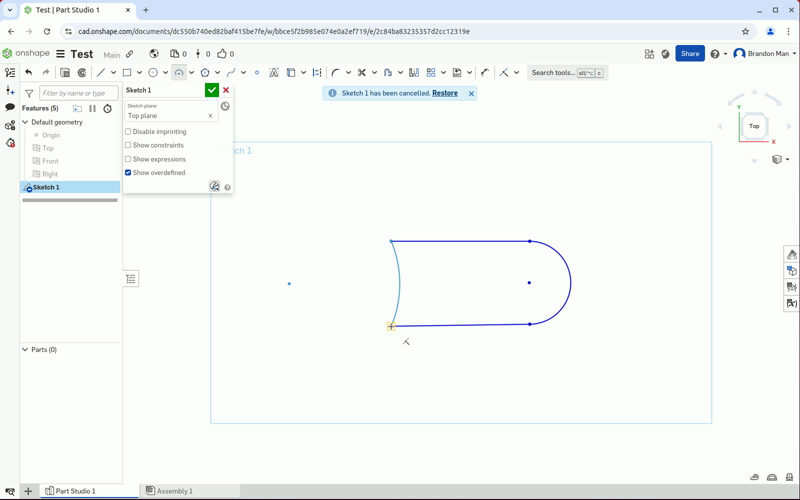
key_down(shift)
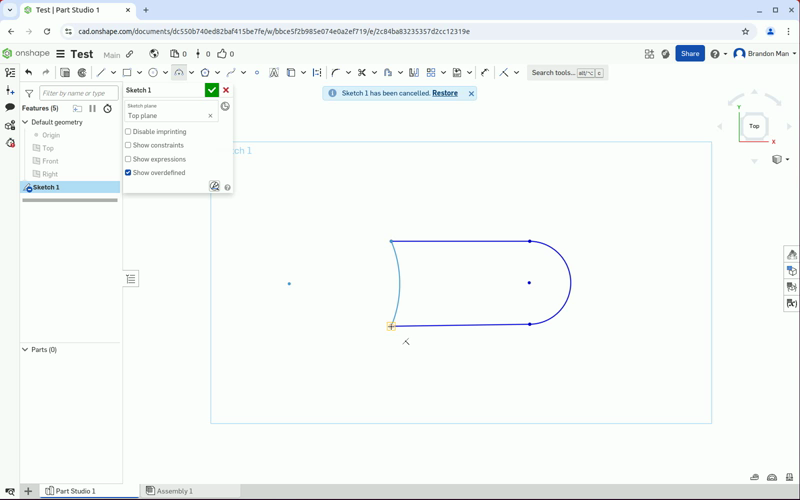
mouse_move(433, 283)
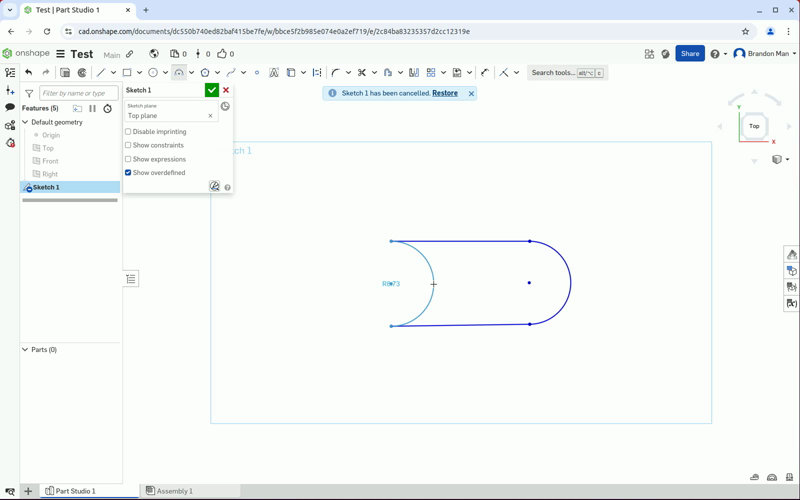
click(433, 283)
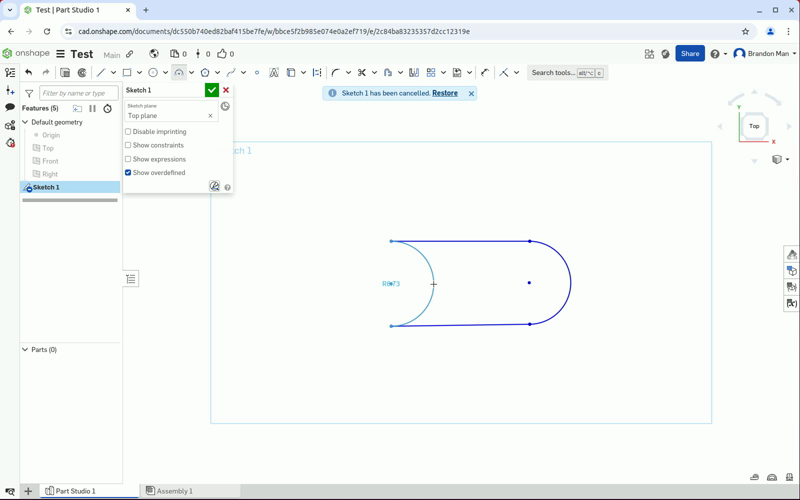
key_up(shift)
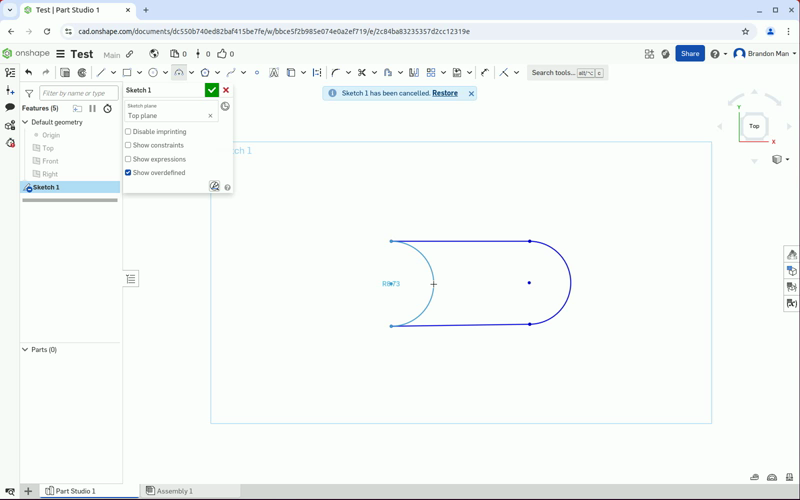
key(esc)
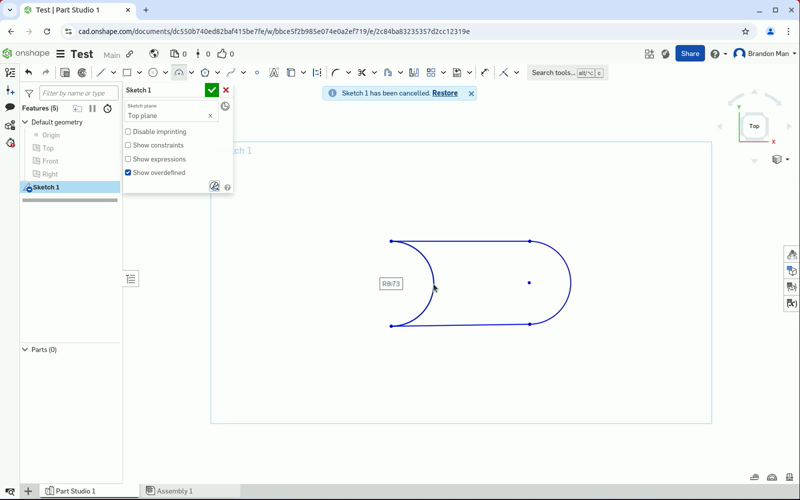
key(c)
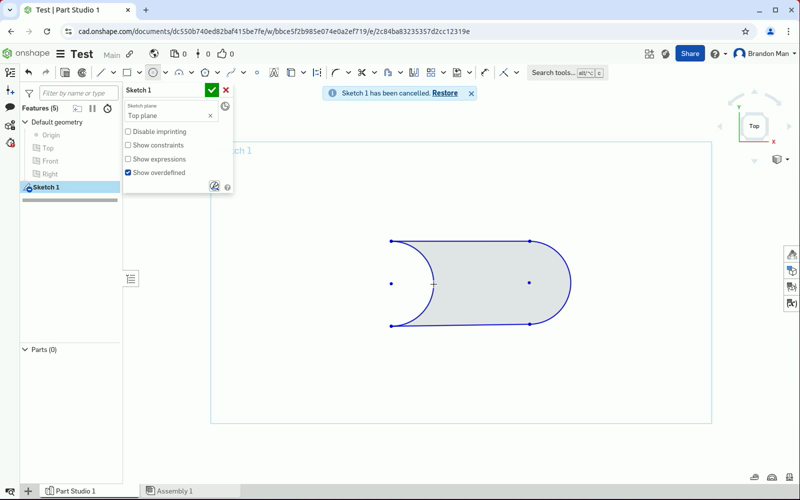
key_down(shift)
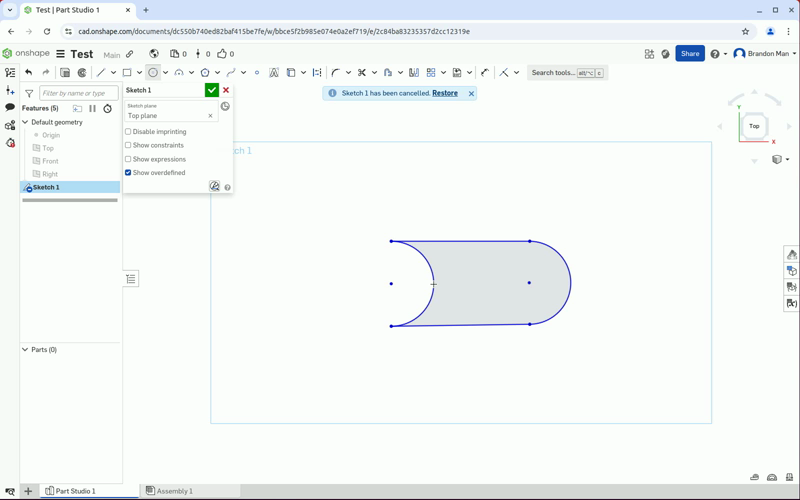
mouse_move(529, 282)
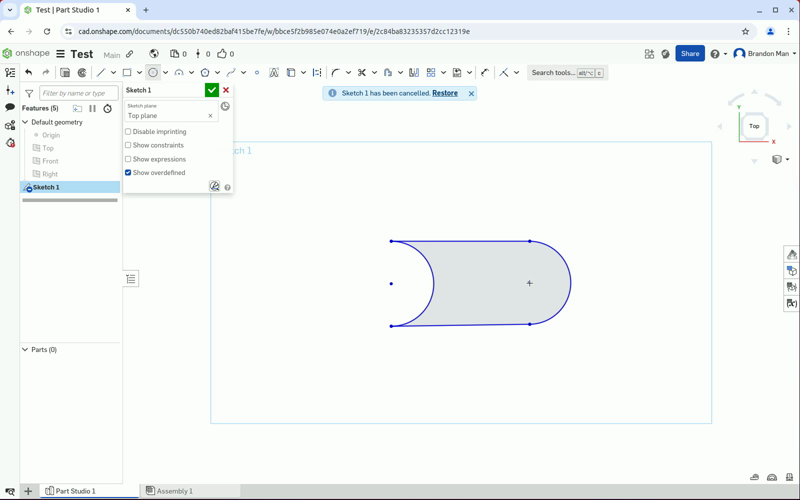
scroll(6)
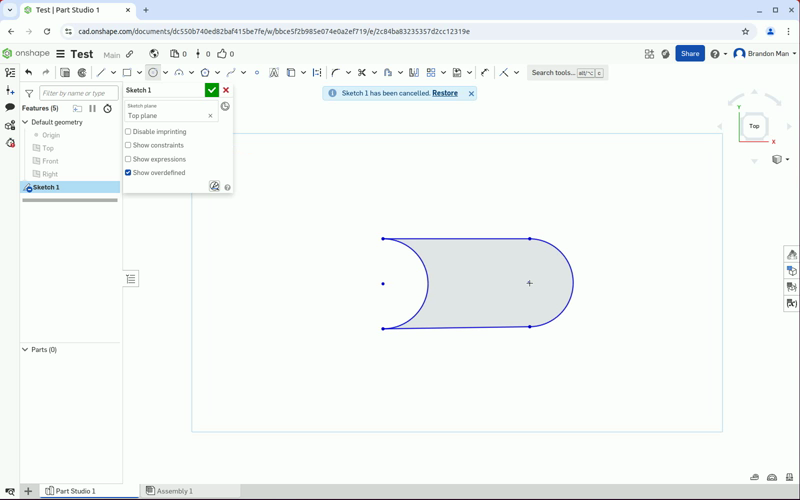
scroll(6)
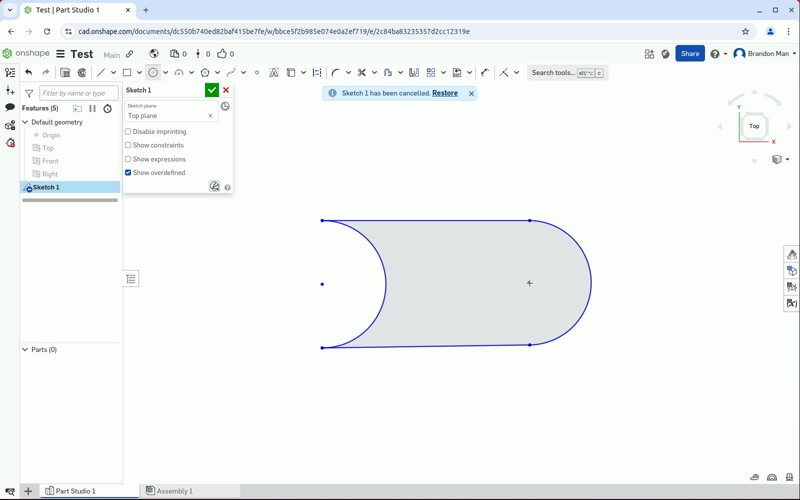
scroll(6)
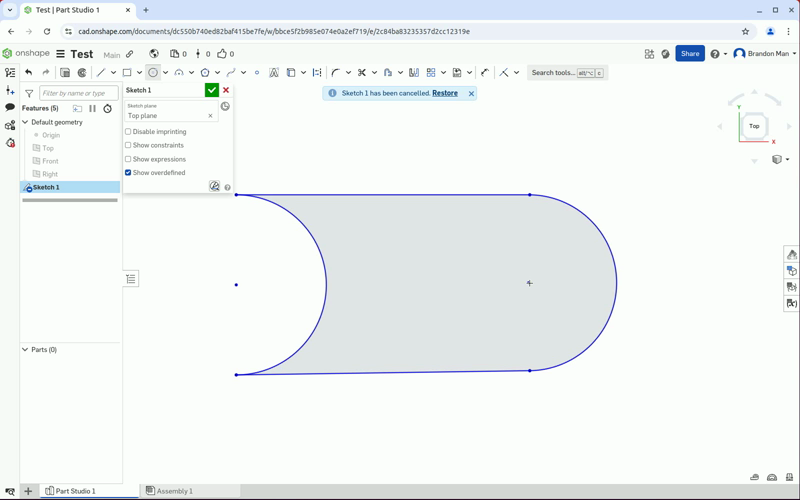
scroll(6)
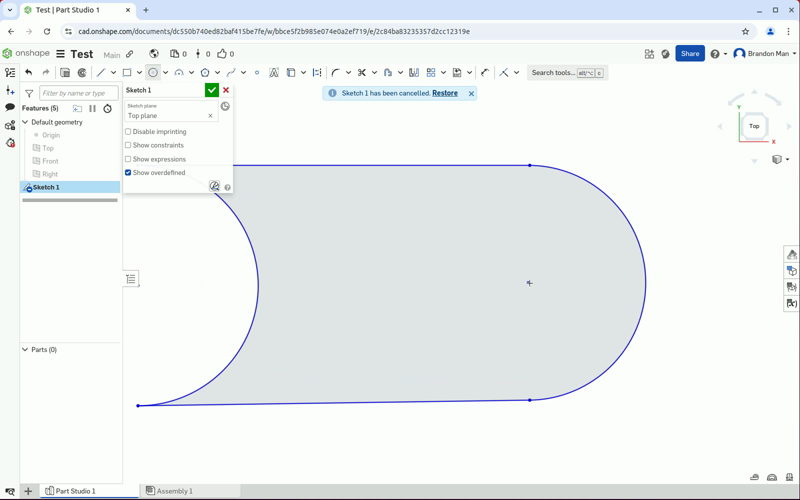
scroll(6)
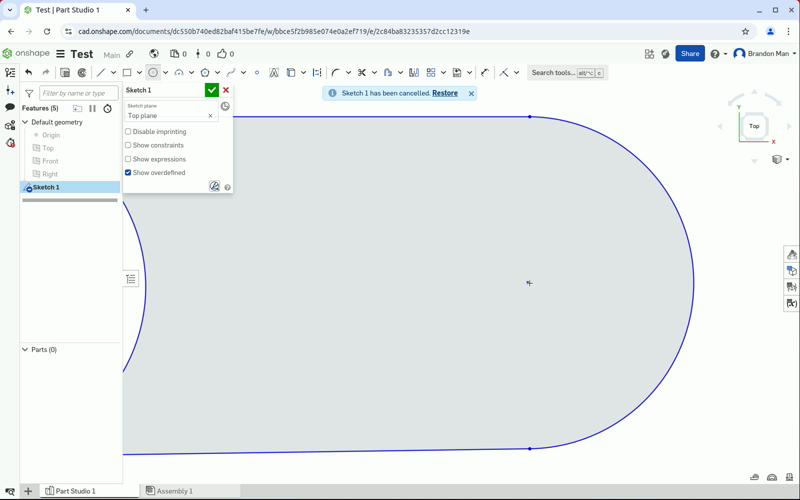
scroll(6)
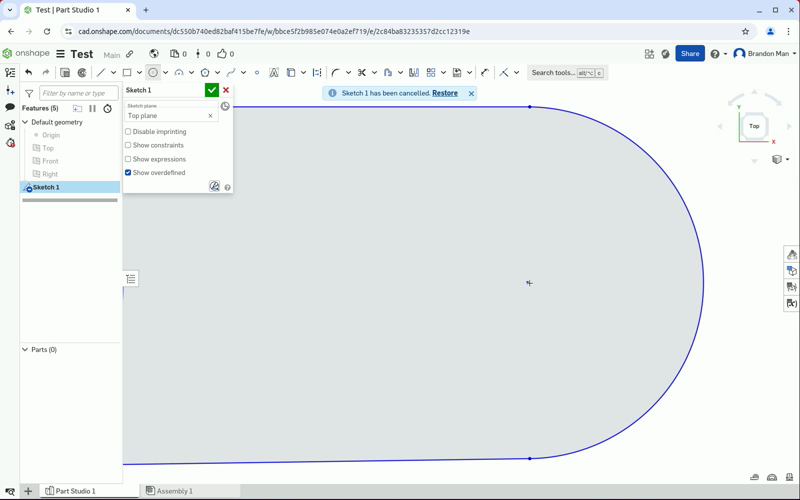
scroll(6)
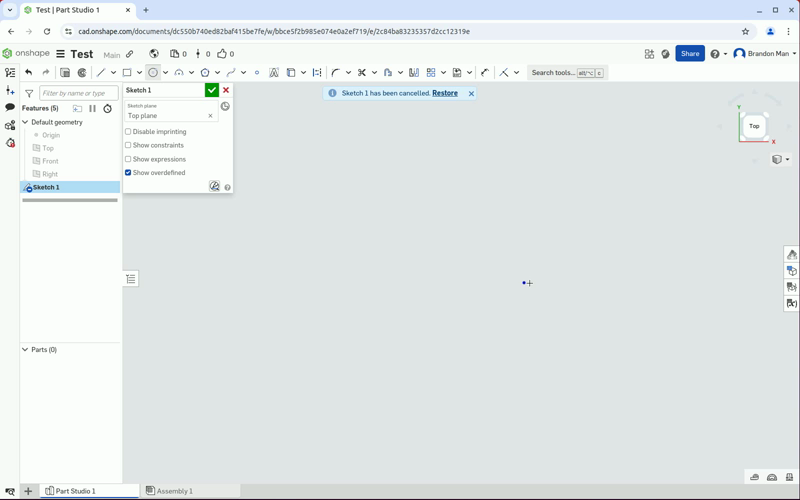
click(529, 282)
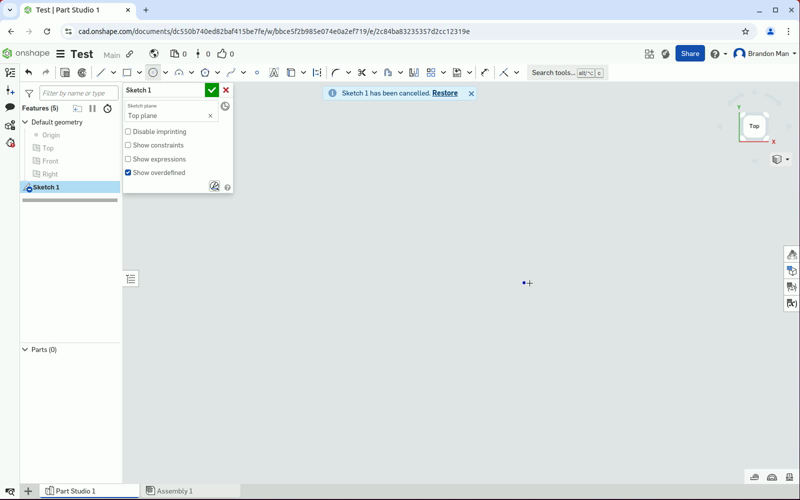
scroll(-6)
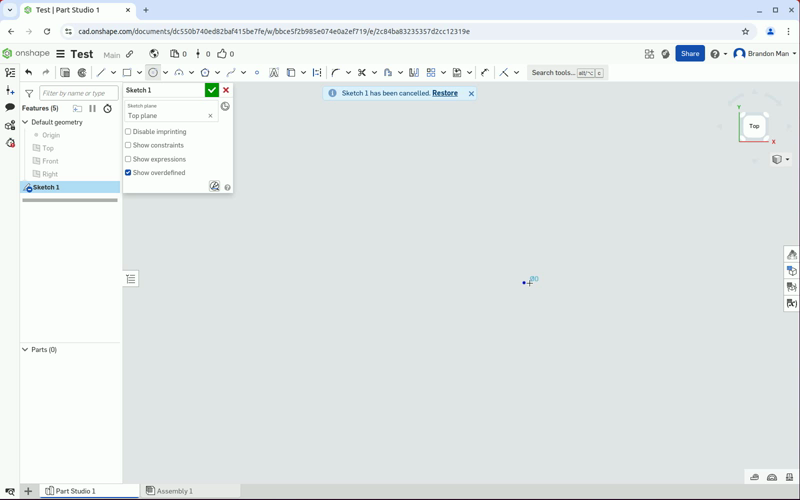
scroll(-6)
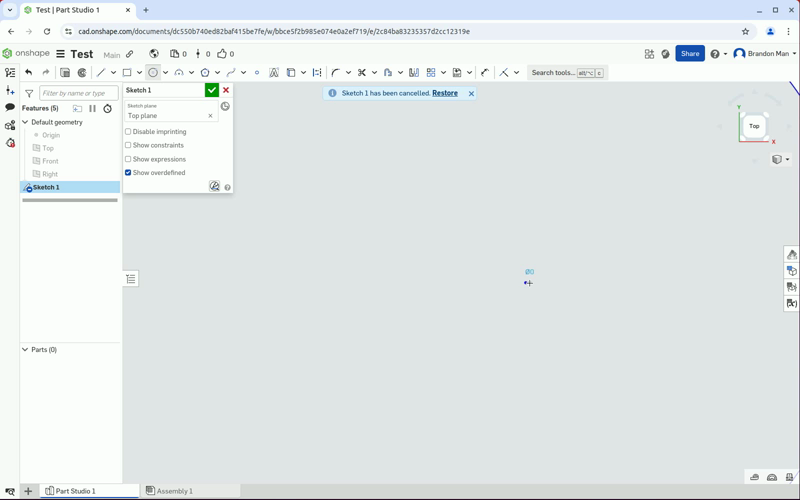
scroll(-6)
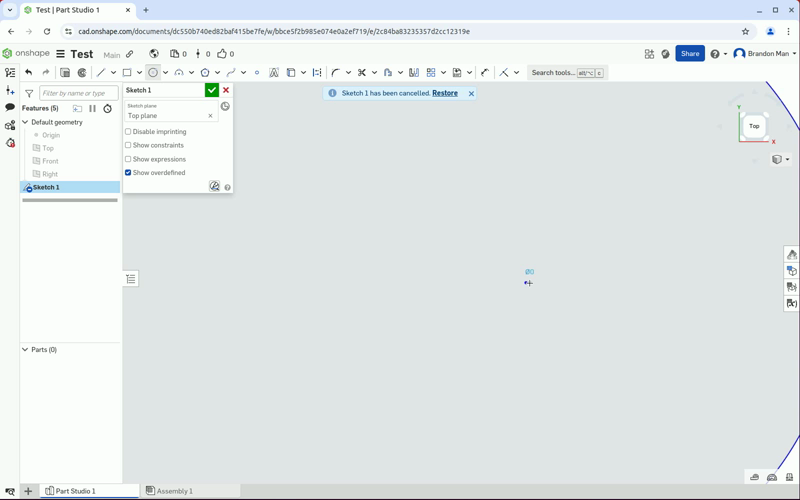
scroll(-6)
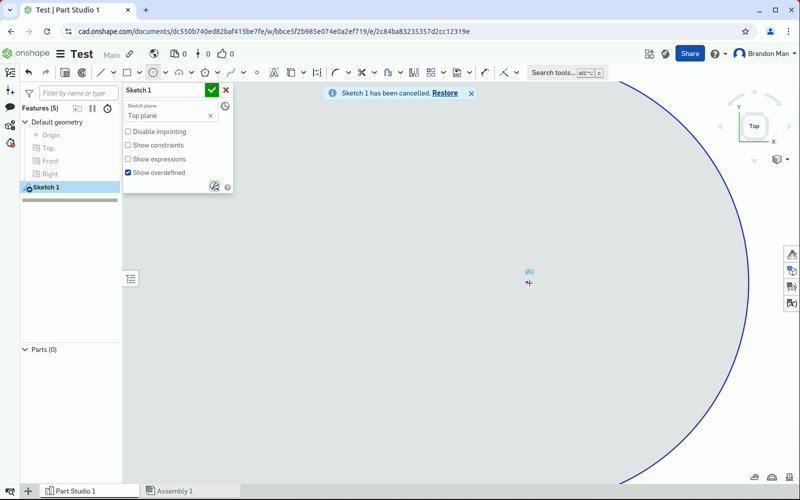
scroll(-6)
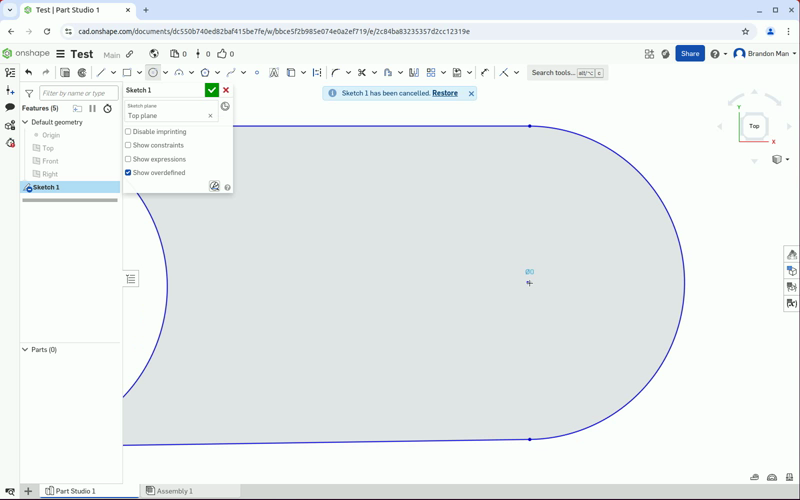
scroll(-6)
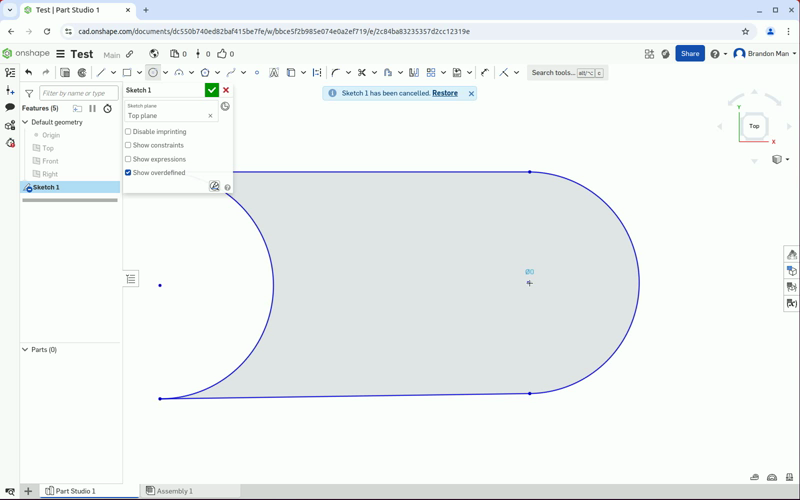
scroll(-6)
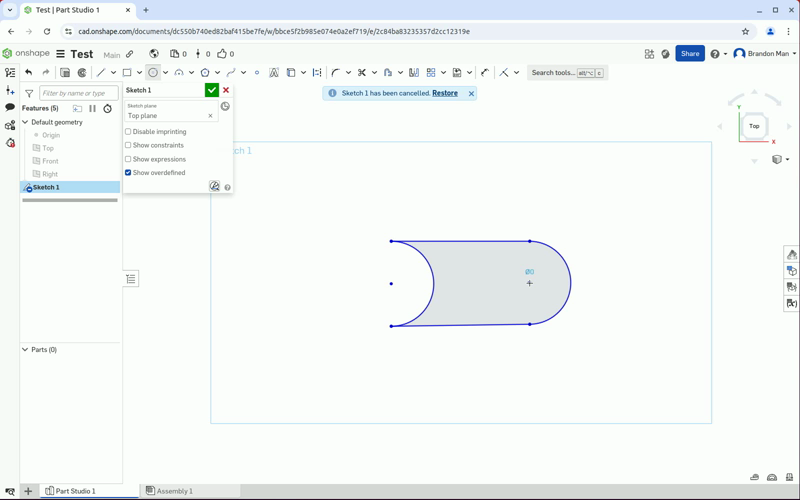
key_up(shift)
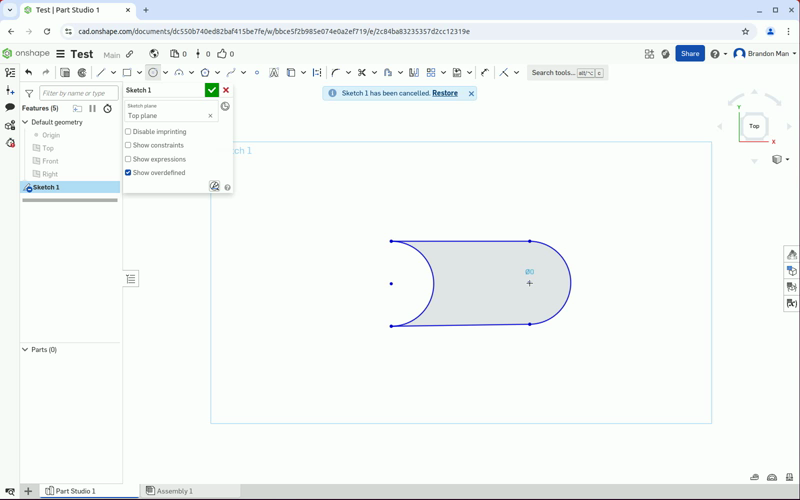
mouse_move(554, 282)
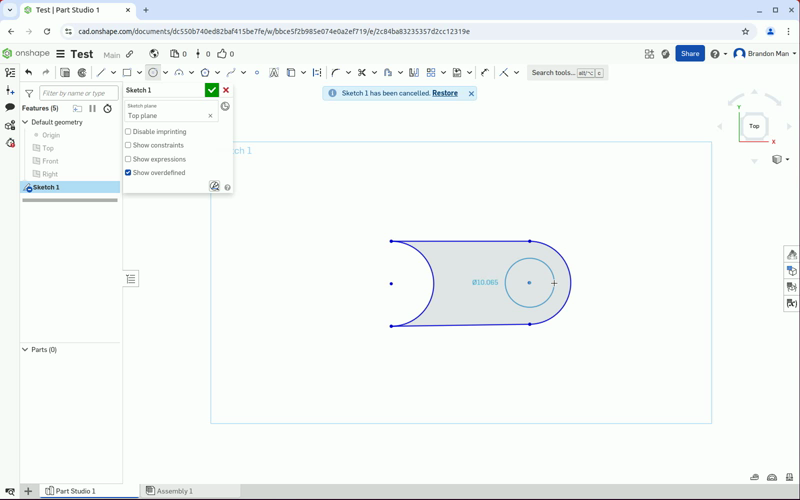
click(554, 282)
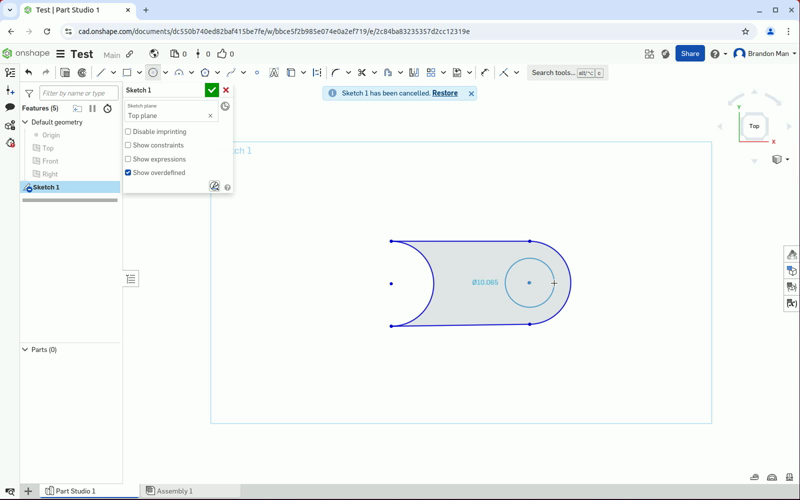
key(esc)
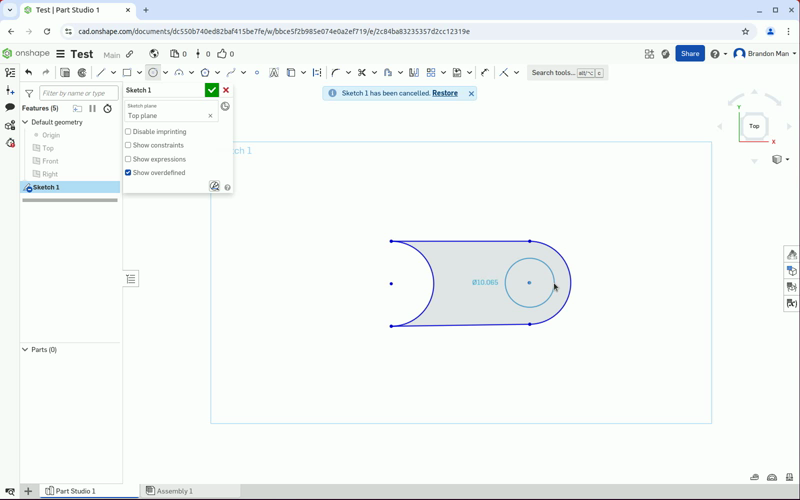
mouse_move(458, 248)
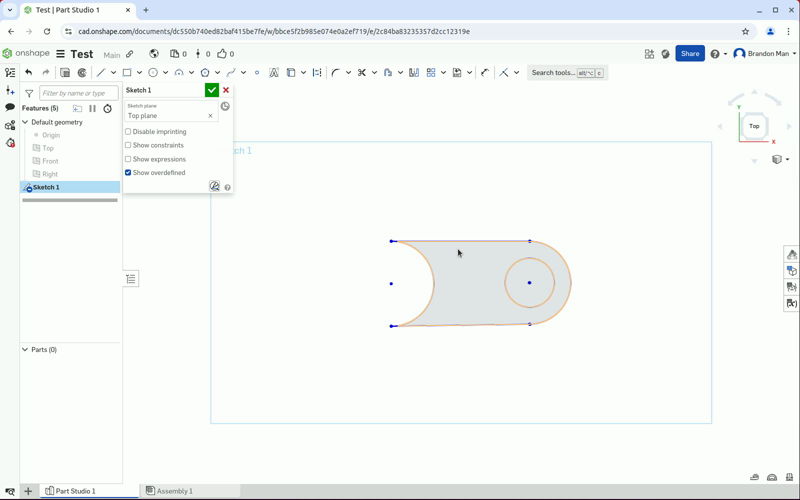
click(458, 248)
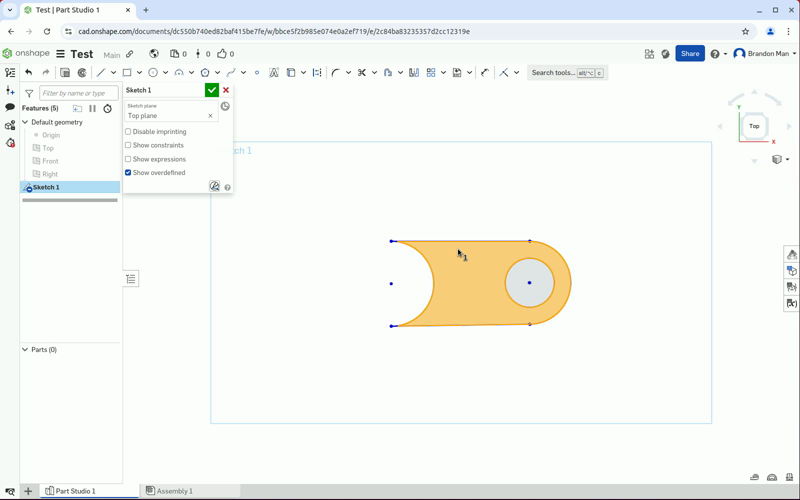
mouse_move(73, 352)
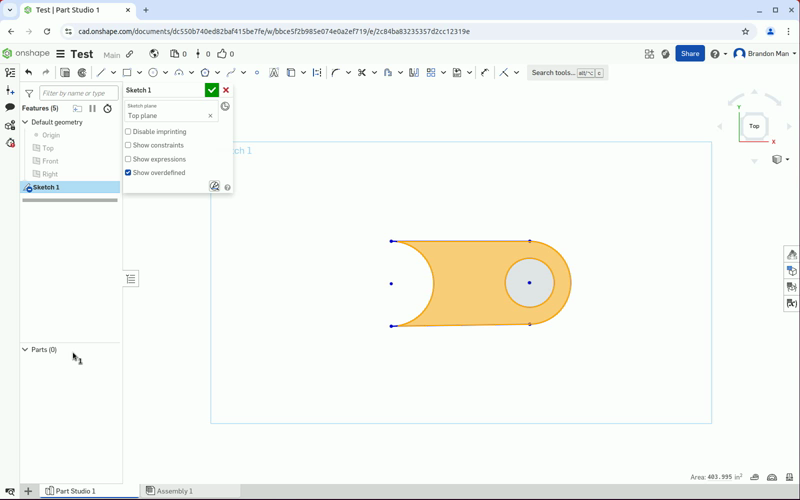
key(shift+y)
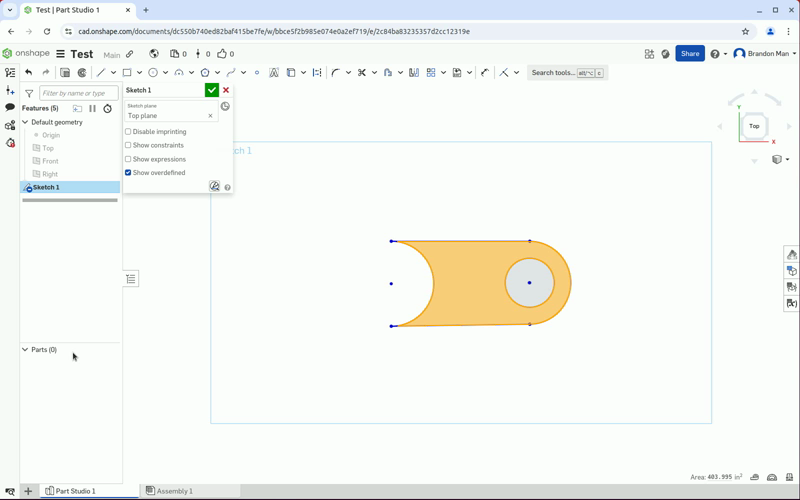
key(shift+e)
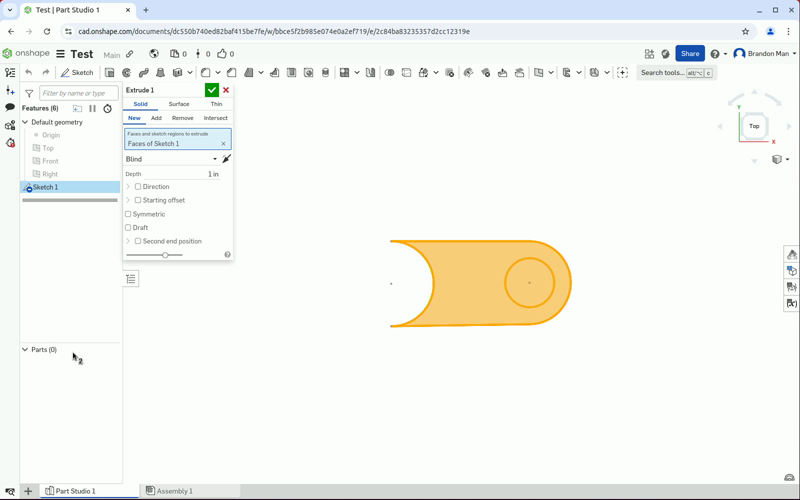
mouse_move(143, 106)
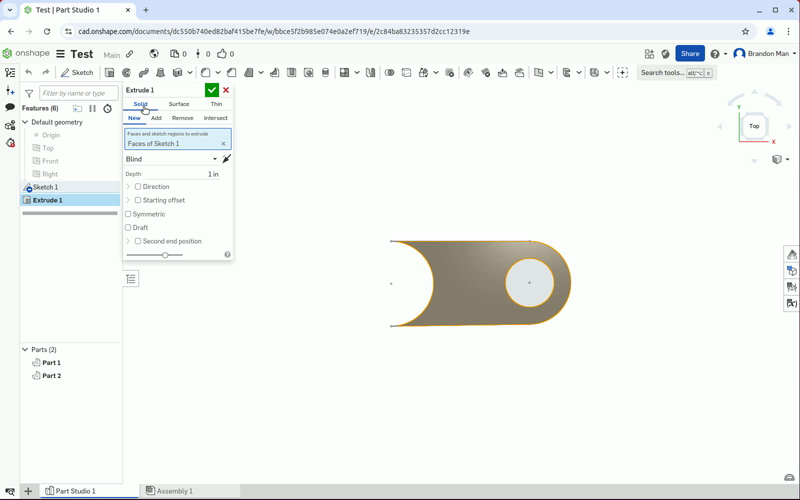
click(143, 106)
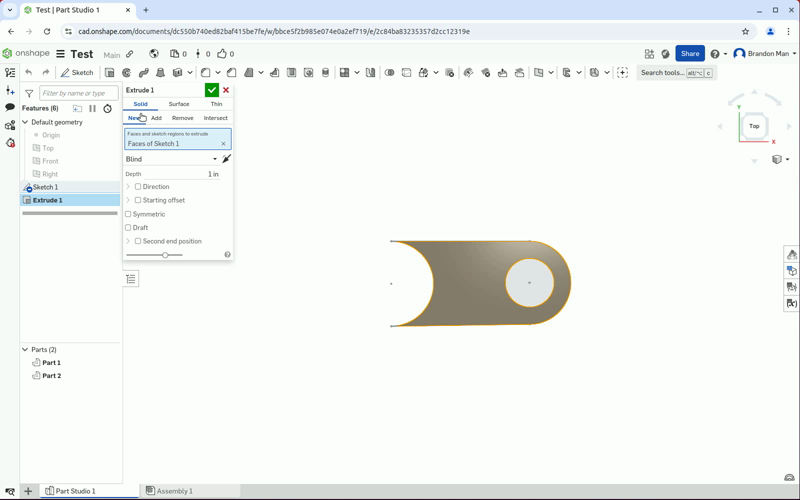
mouse_move(137, 120)
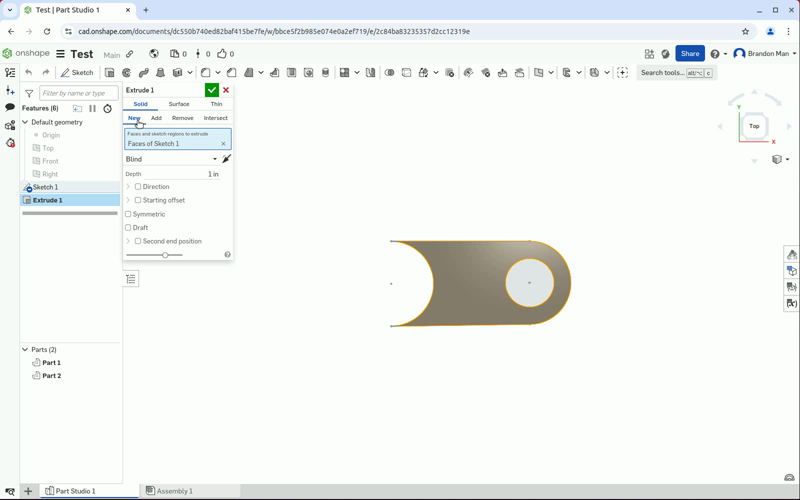
click(137, 120)
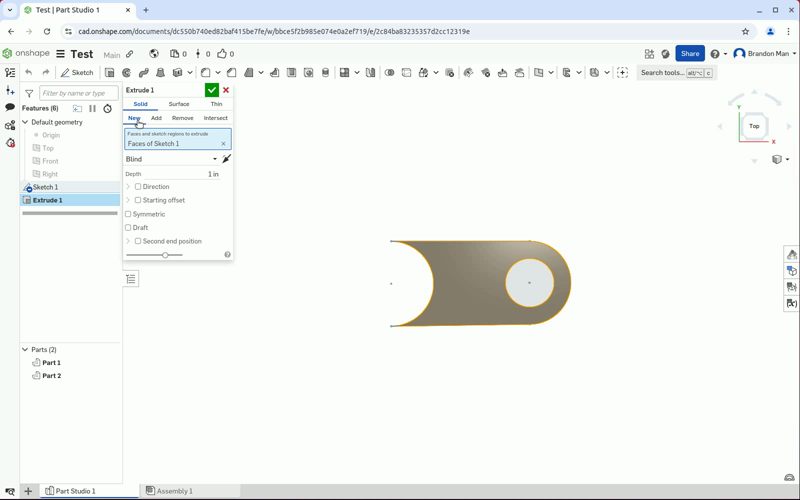
key(tab, 4)
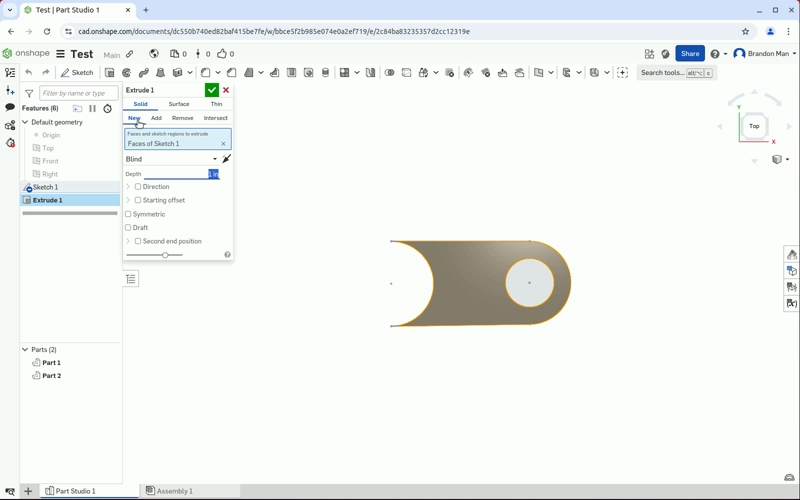
text(7.703)
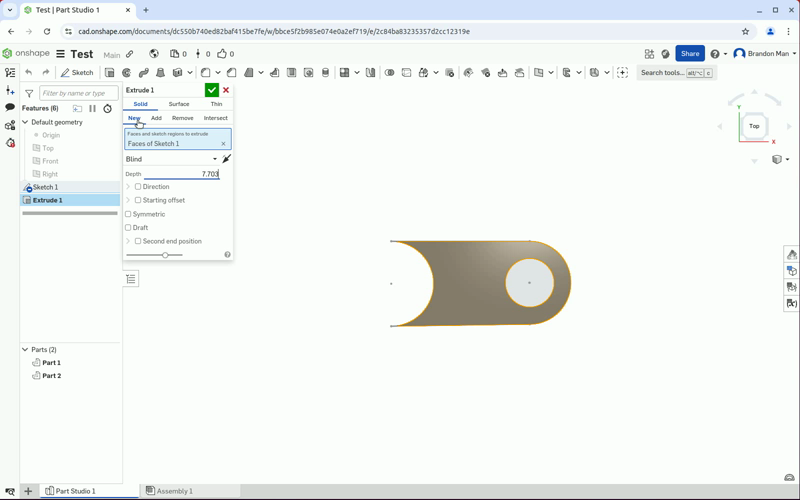
key(enter)
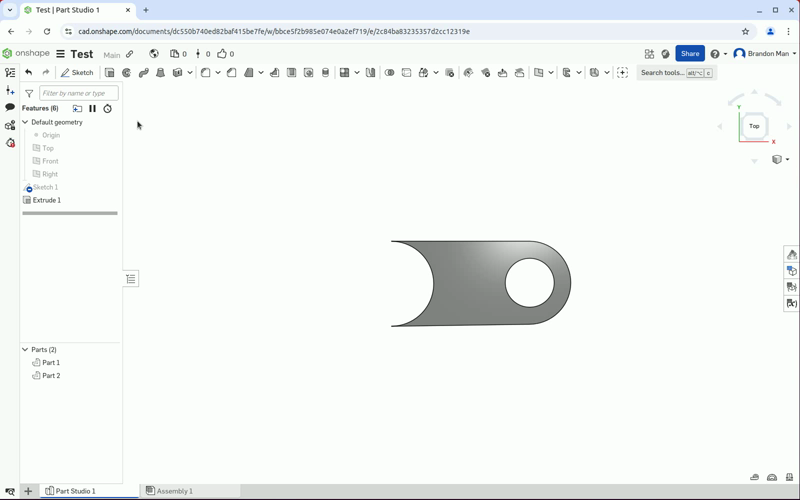
key(shift+h)
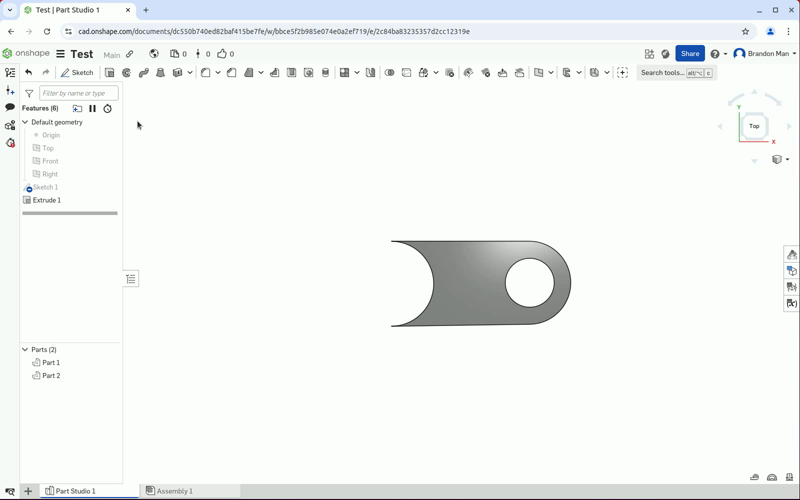
key(shift+h)
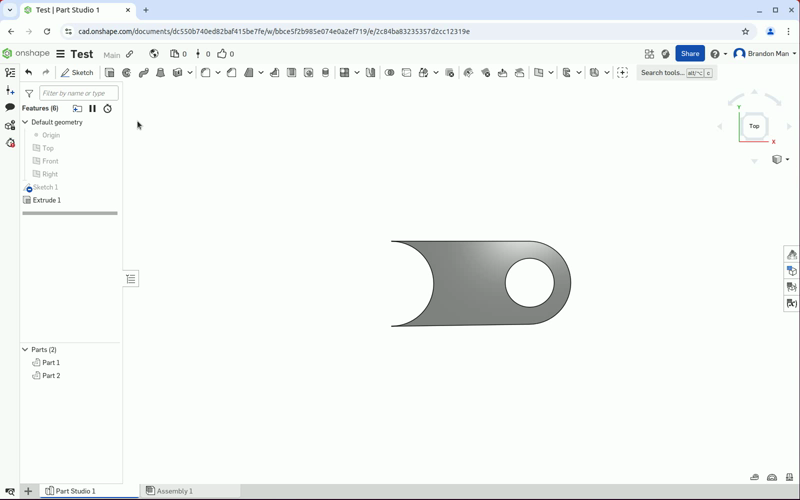
mouse_move(73, 189)
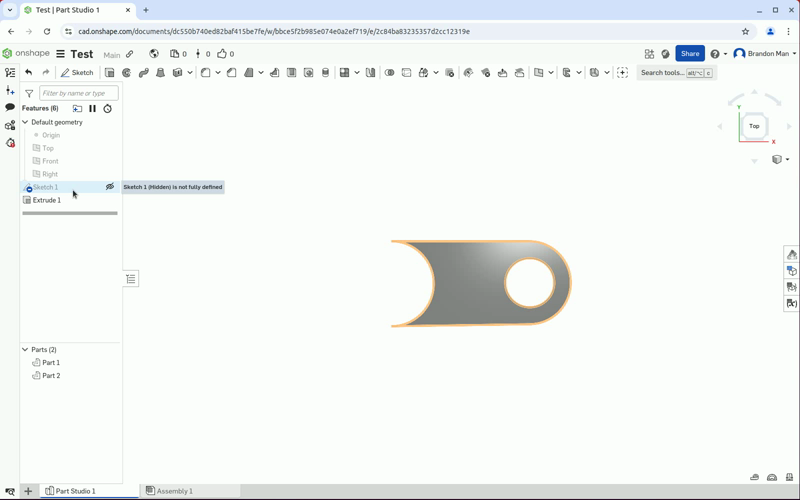
click(73, 189)
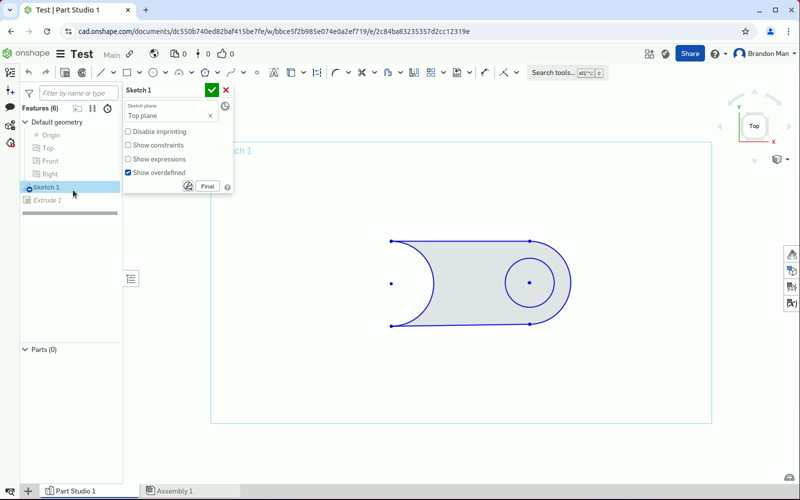
mouse_move(229, 92)
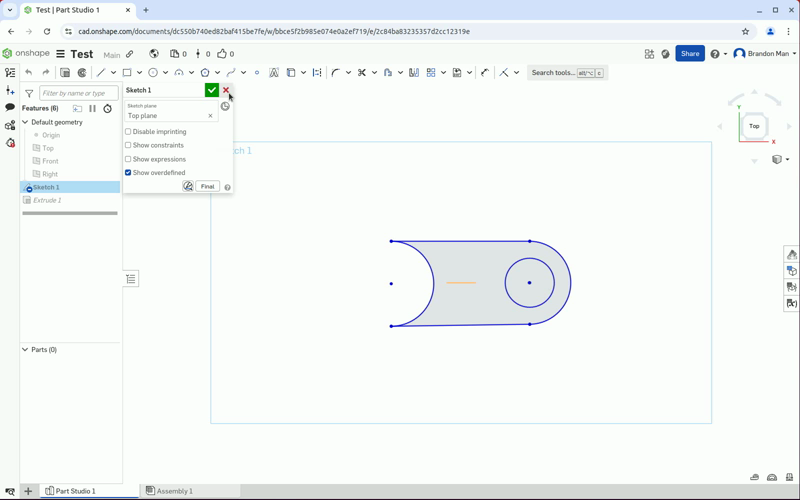
click(229, 92)
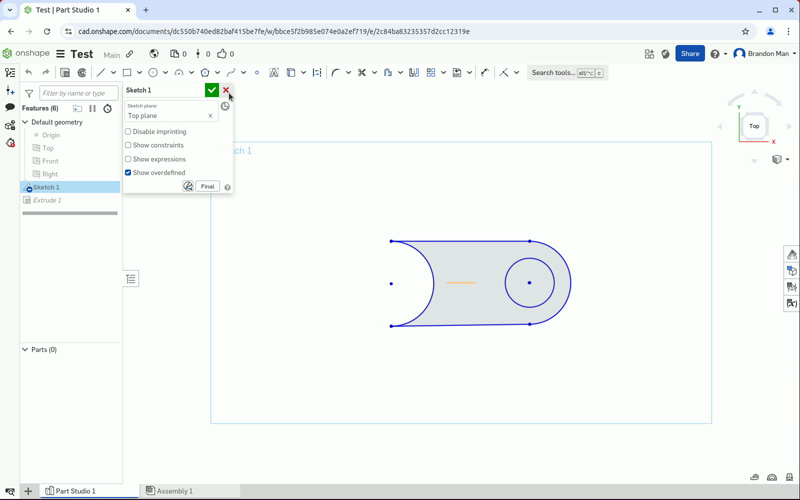
key(shift+s)
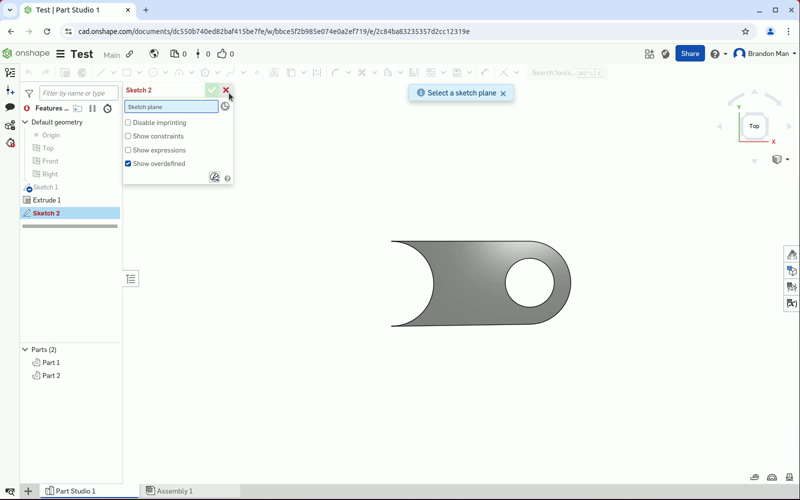
mouse_move(73, 150)
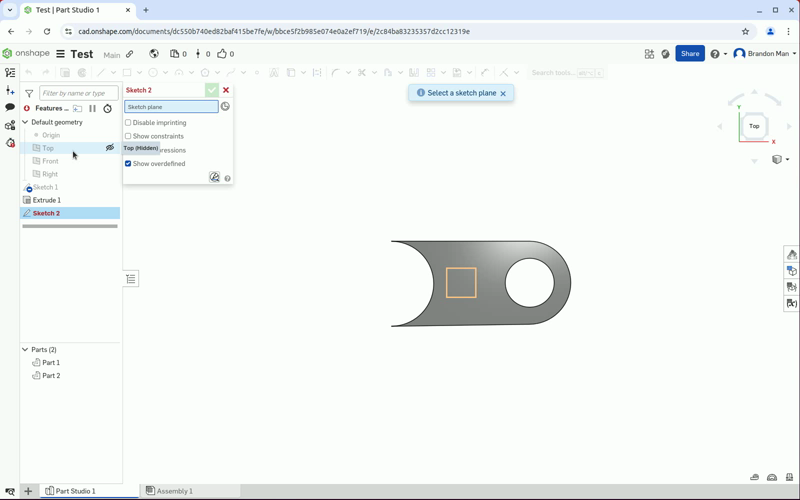
click(73, 150)
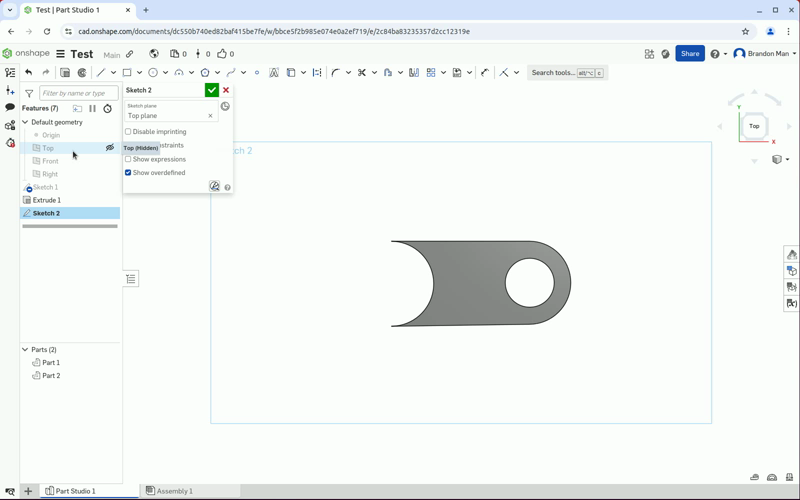
mouse_move(73, 352)
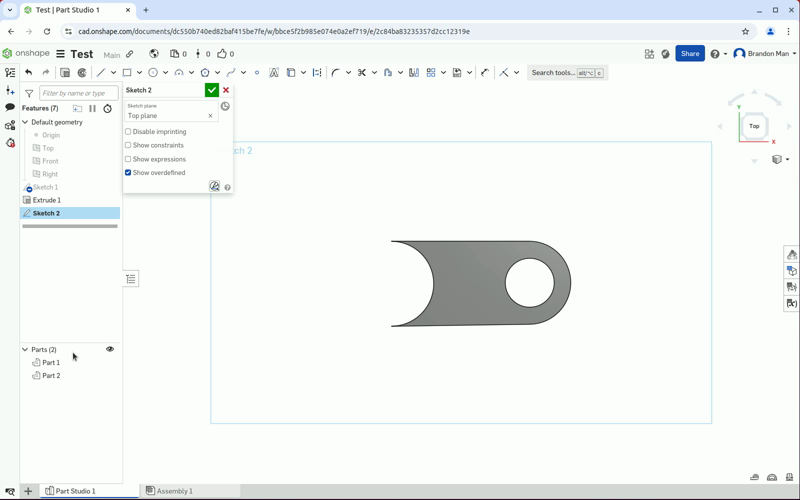
key(y)
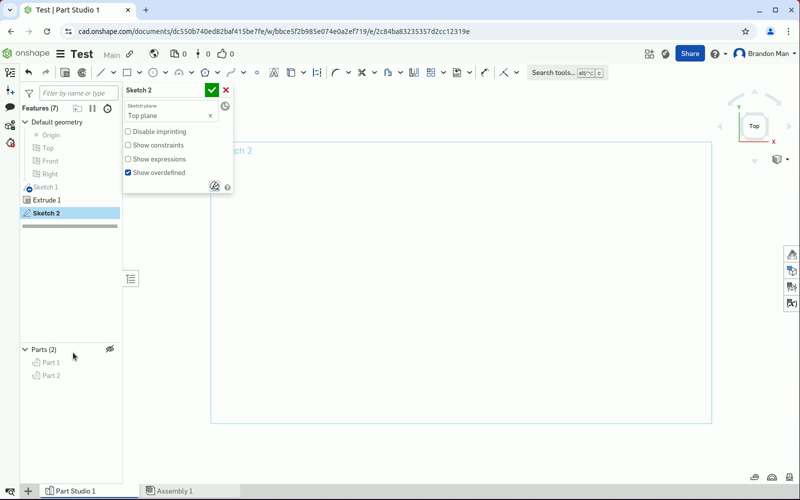
key(c)
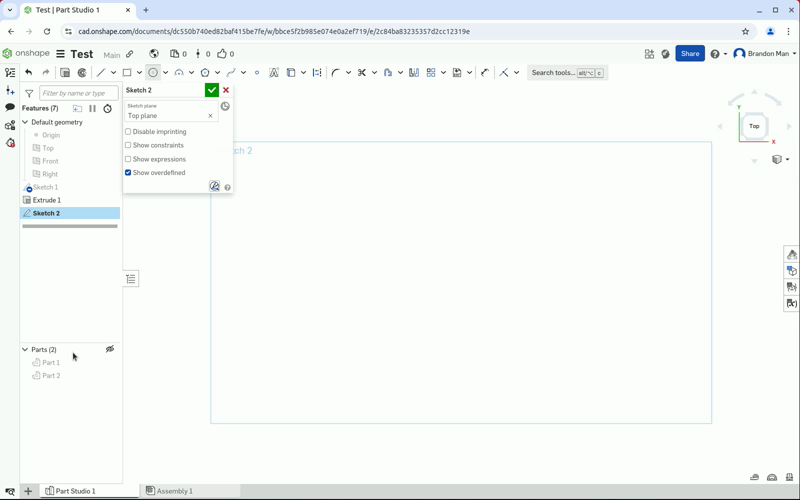
key_down(shift)
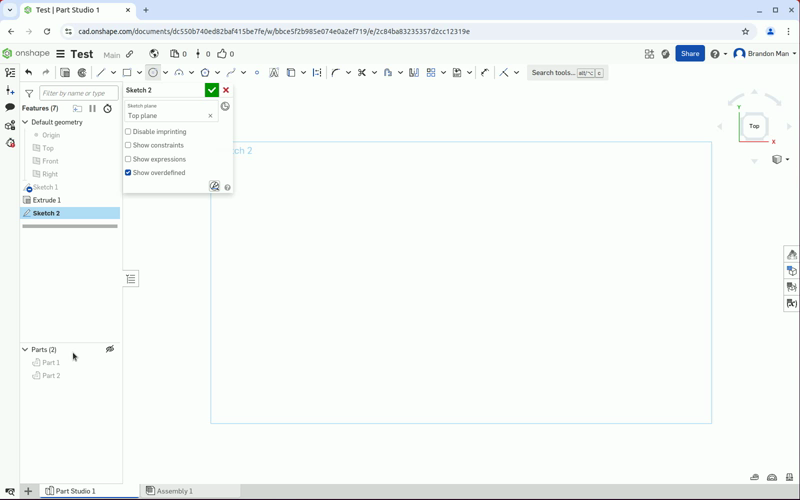
mouse_move(392, 282)
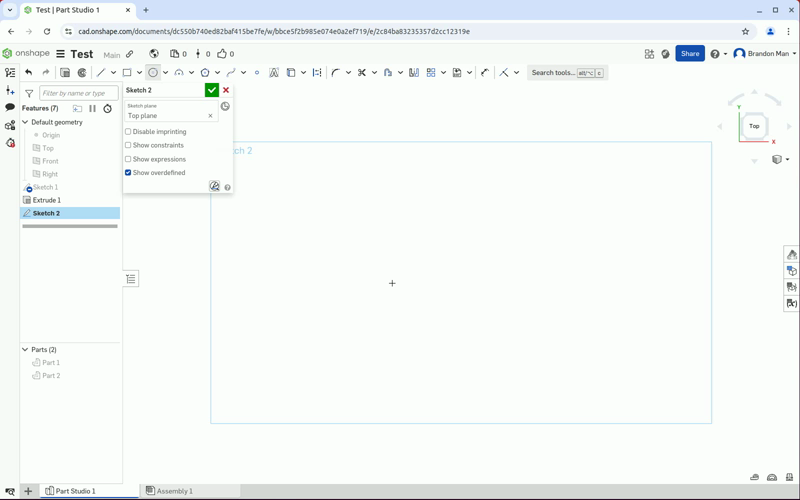
click(392, 282)
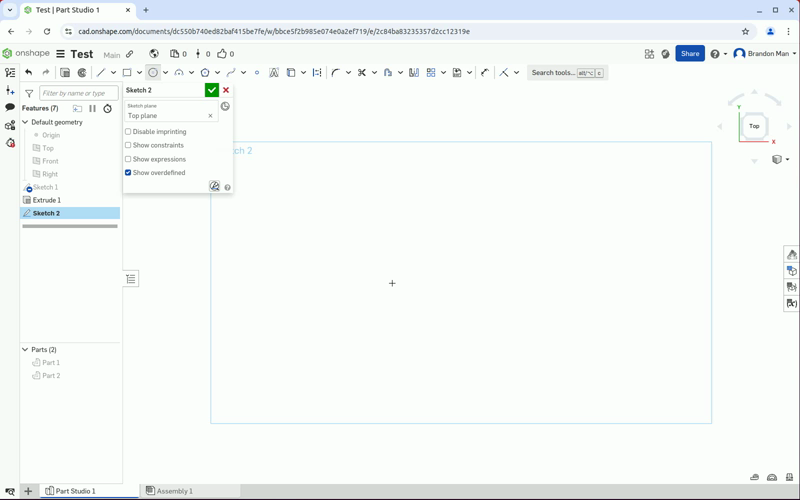
key_up(shift)
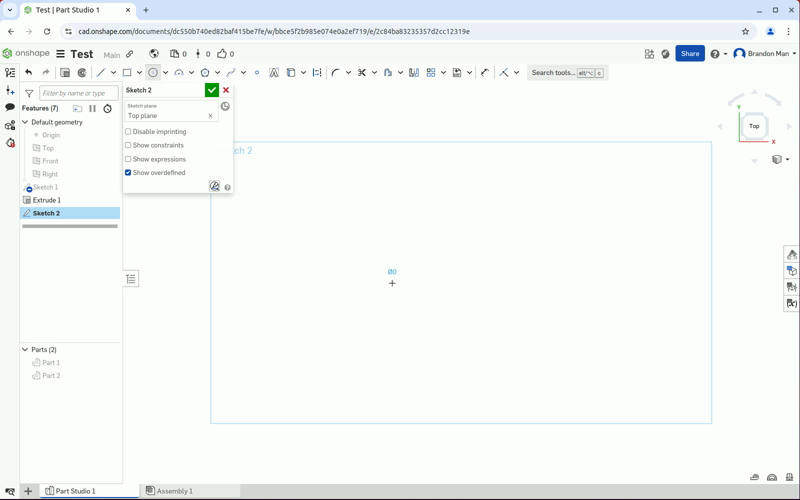
mouse_move(435, 282)
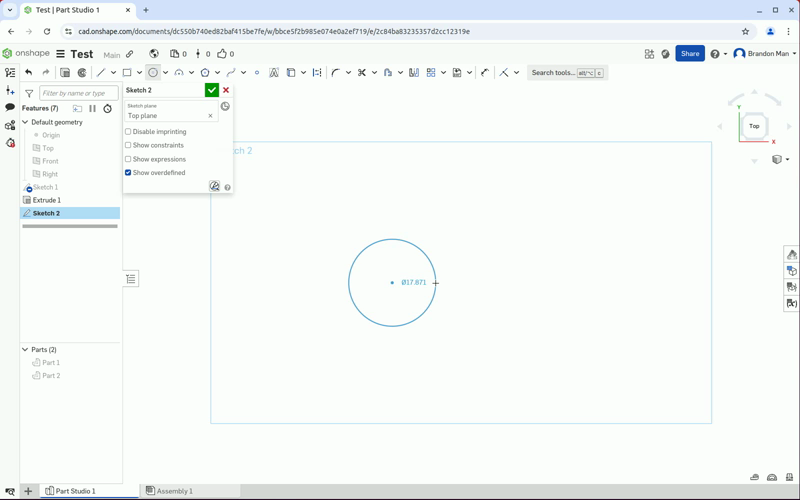
click(435, 282)
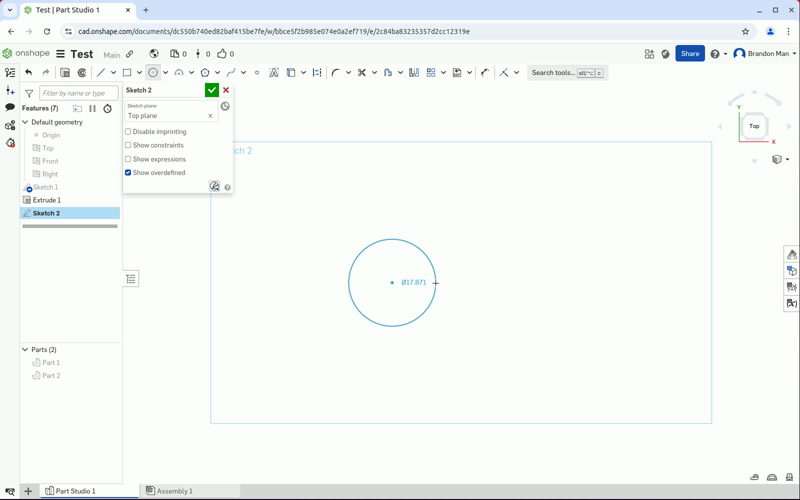
key(esc)
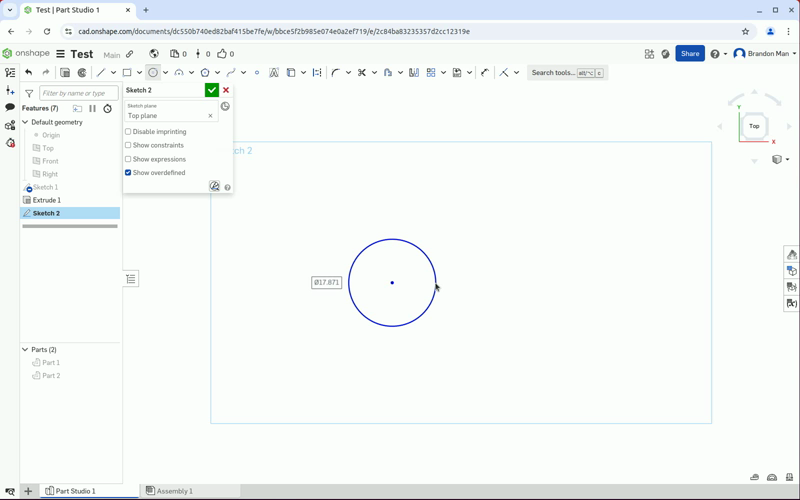
key(c)
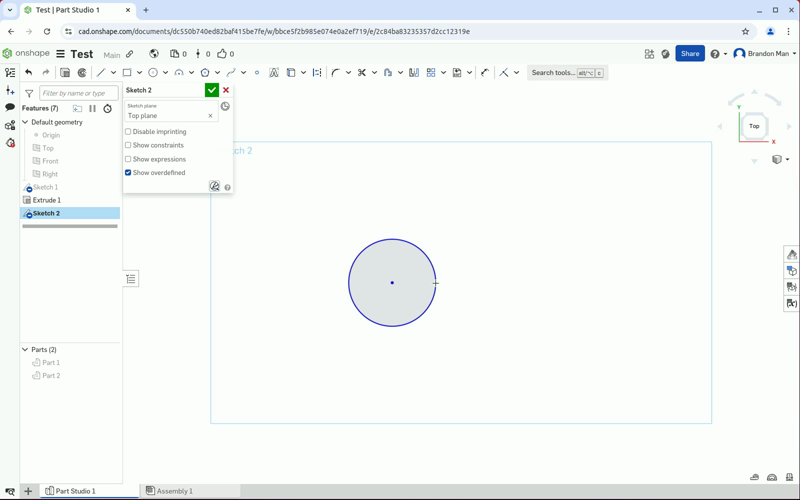
key_down(shift)
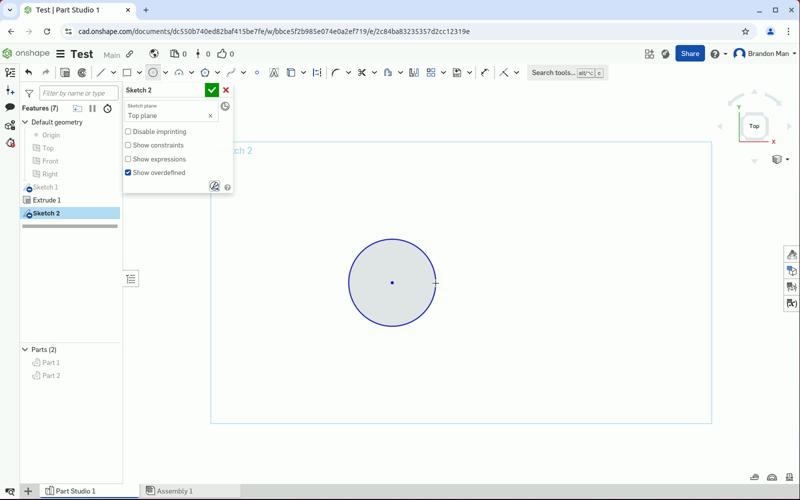
mouse_move(392, 282)
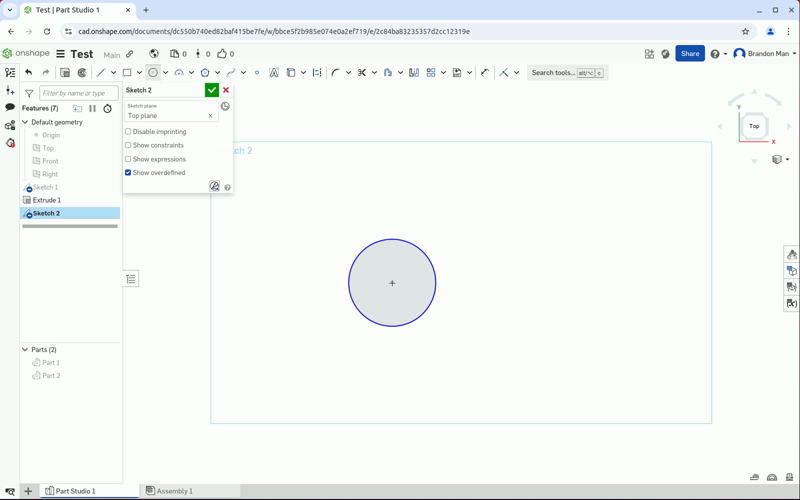
click(392, 282)
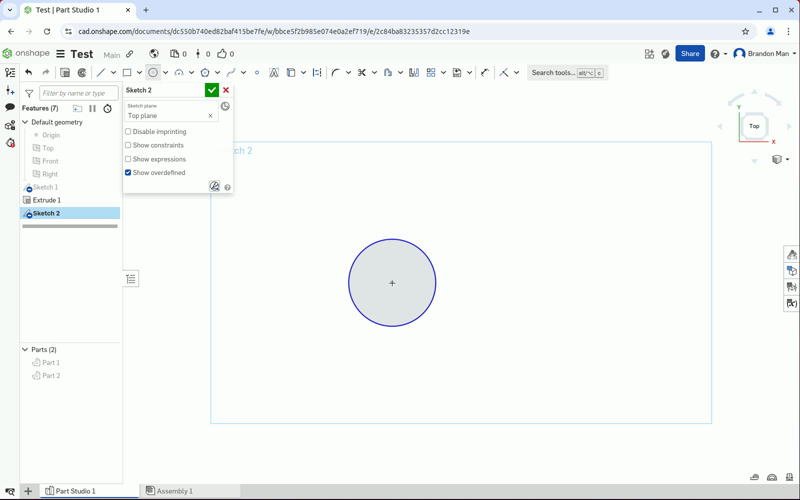
key_up(shift)
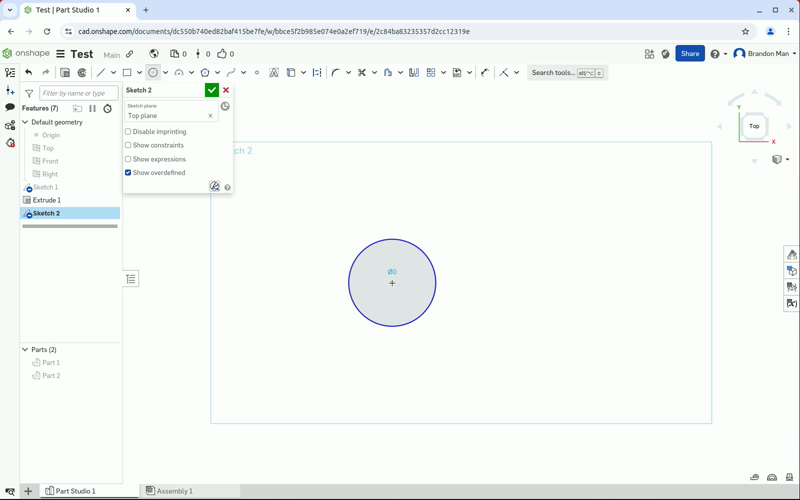
mouse_move(415, 282)
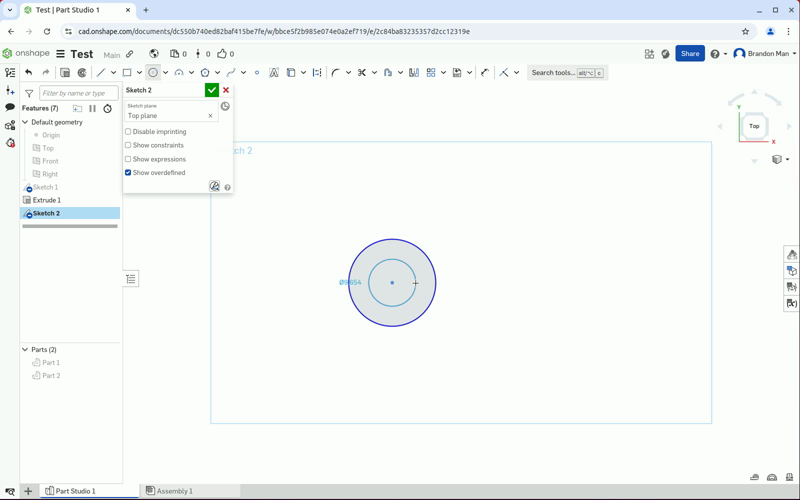
click(415, 282)
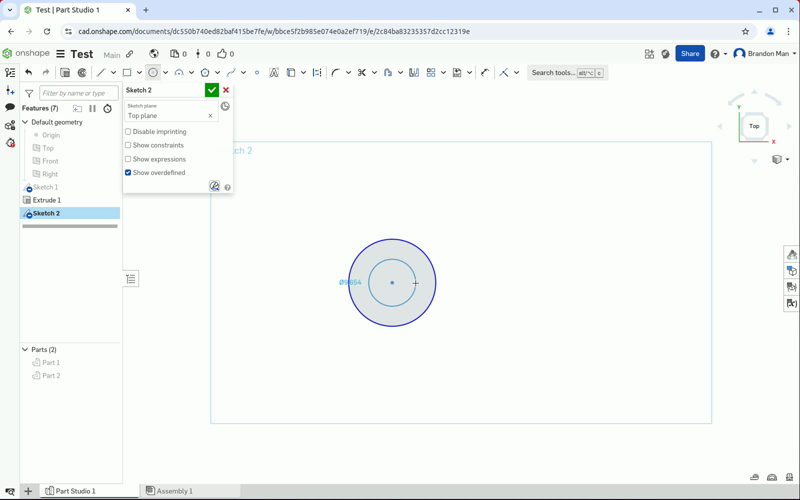
key(esc)
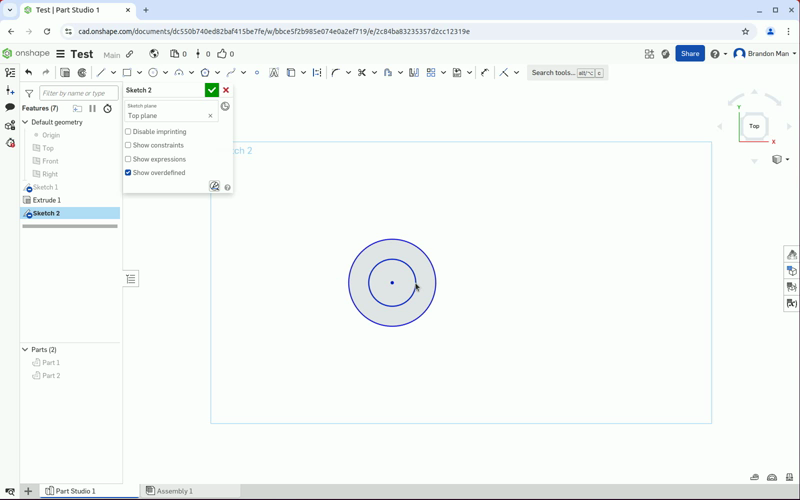
mouse_move(372, 258)
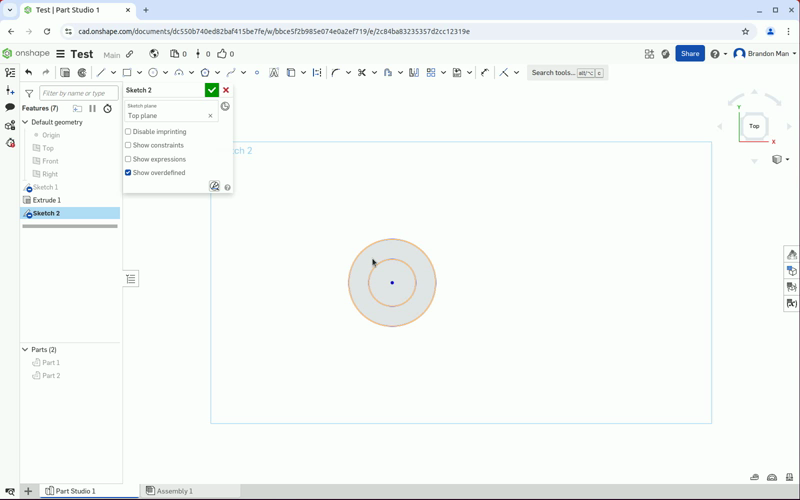
click(372, 258)
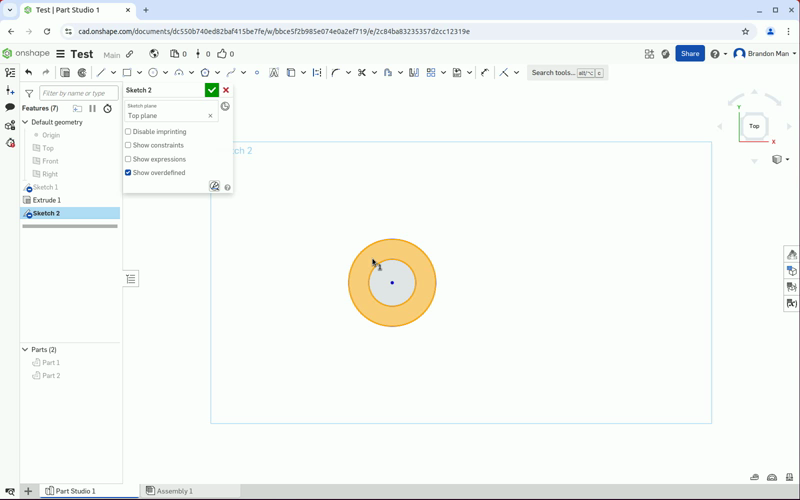
mouse_move(73, 352)
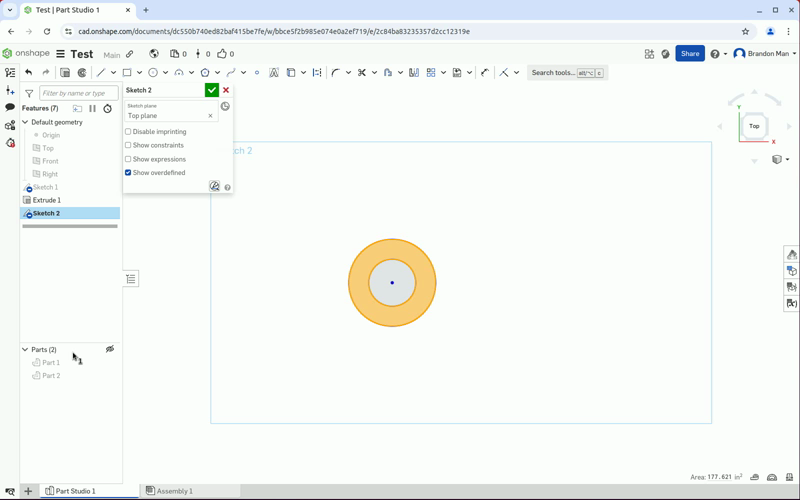
key(shift+y)
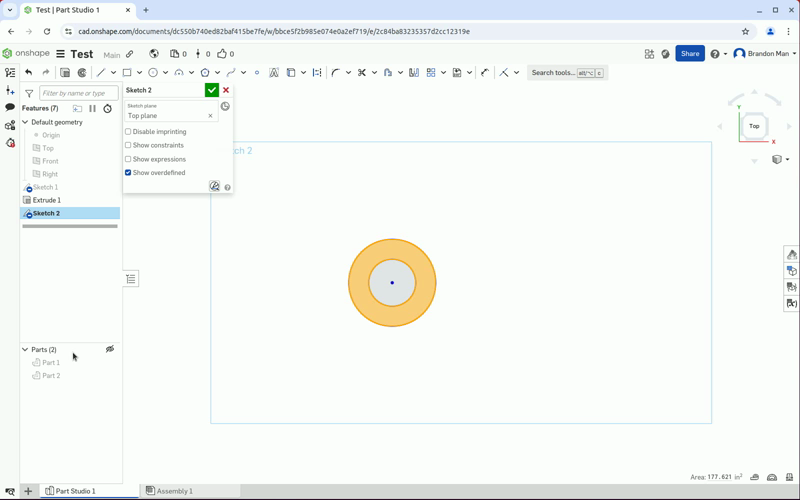
key(shift+e)
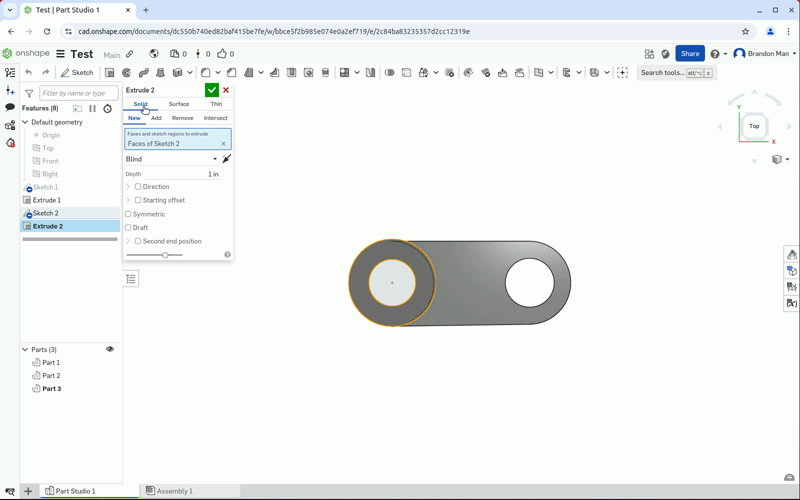
mouse_move(143, 106)
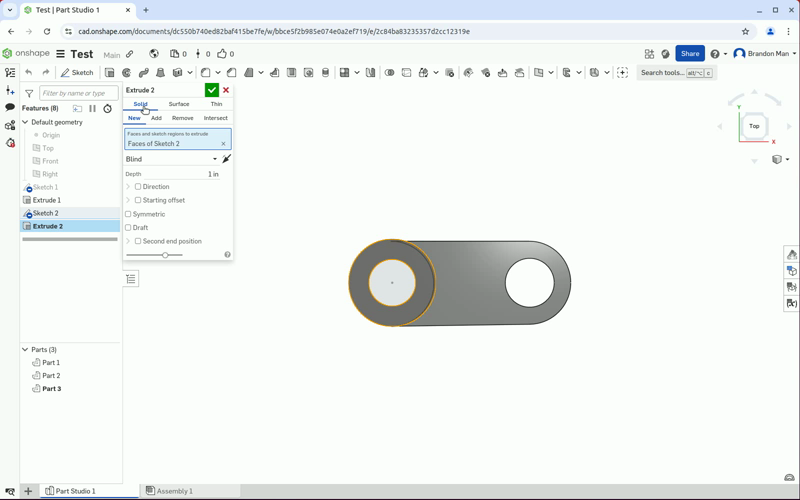
click(143, 106)
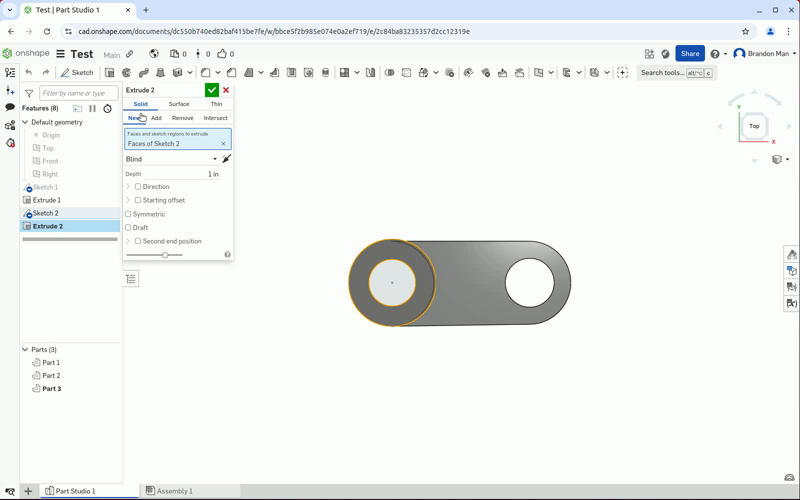
mouse_move(137, 120)
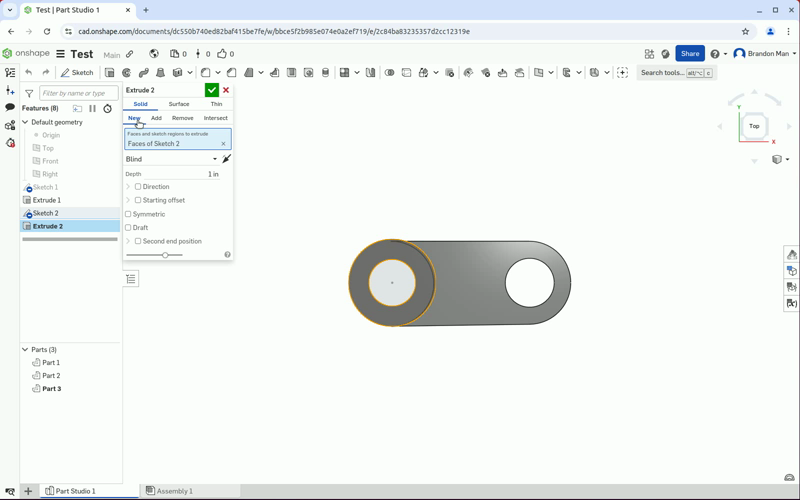
click(137, 120)
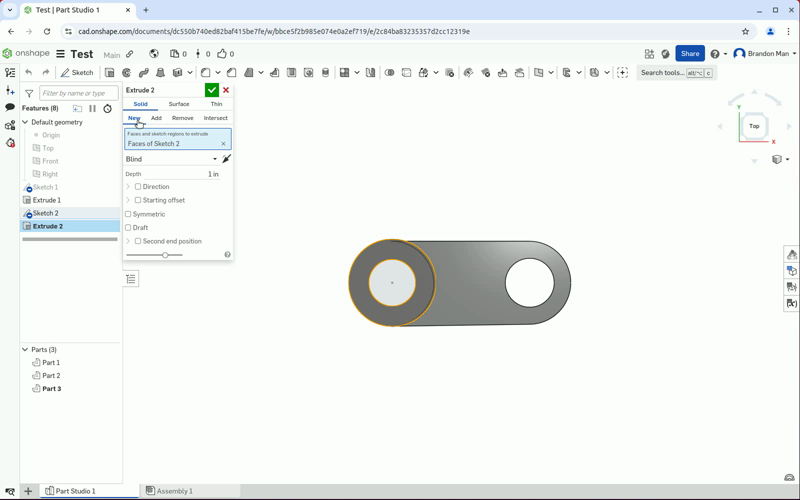
key(tab, 4)
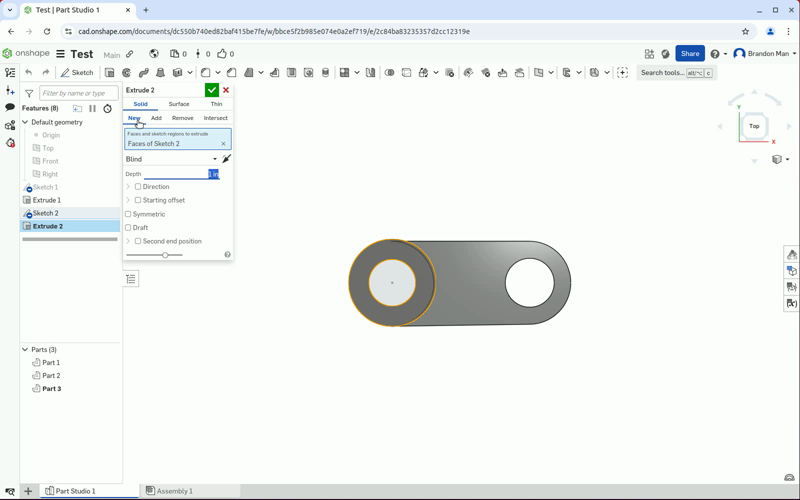
text(15.646)
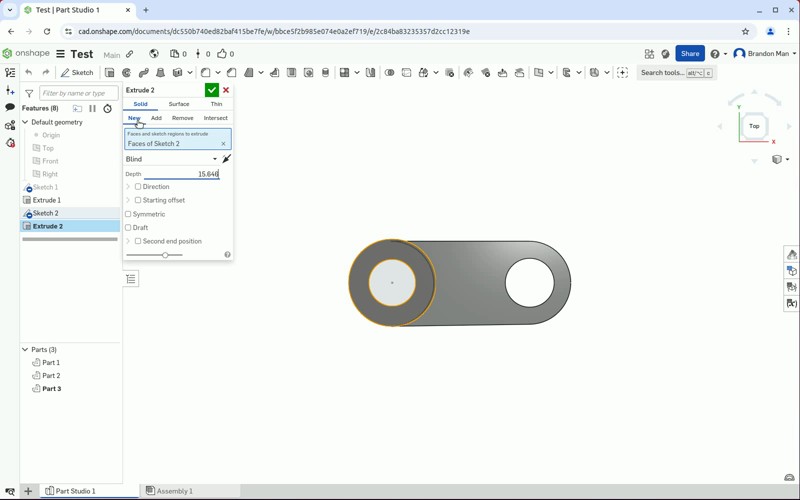
key(enter)
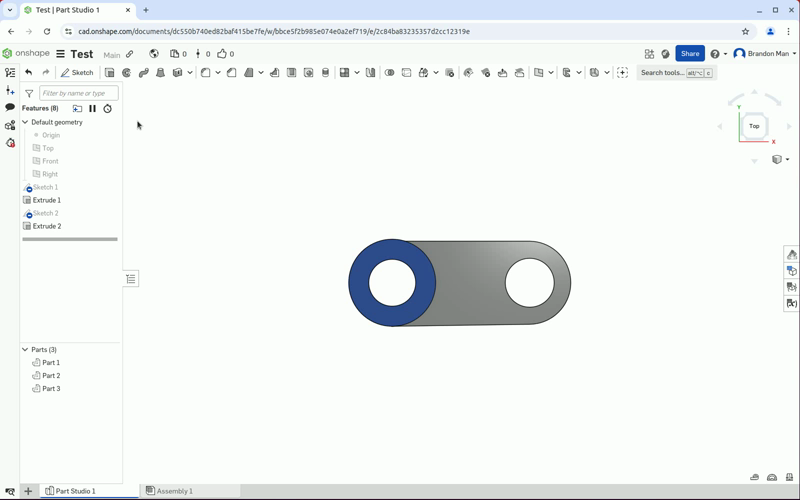
key(shift+h)
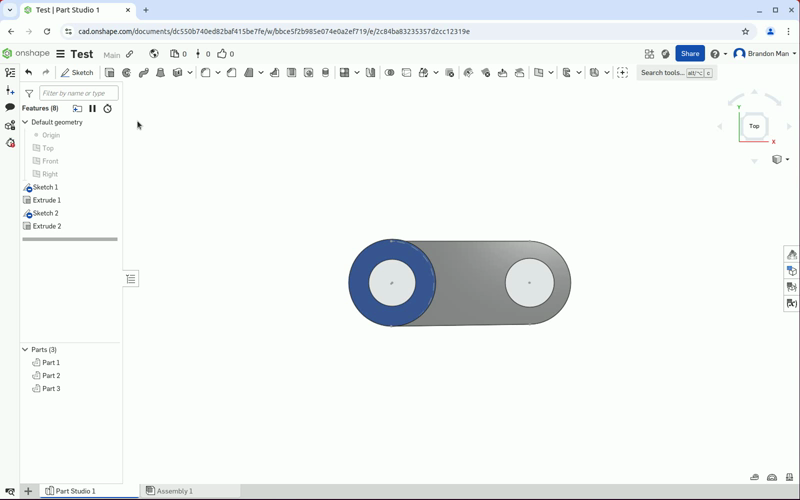
key(shift+h)
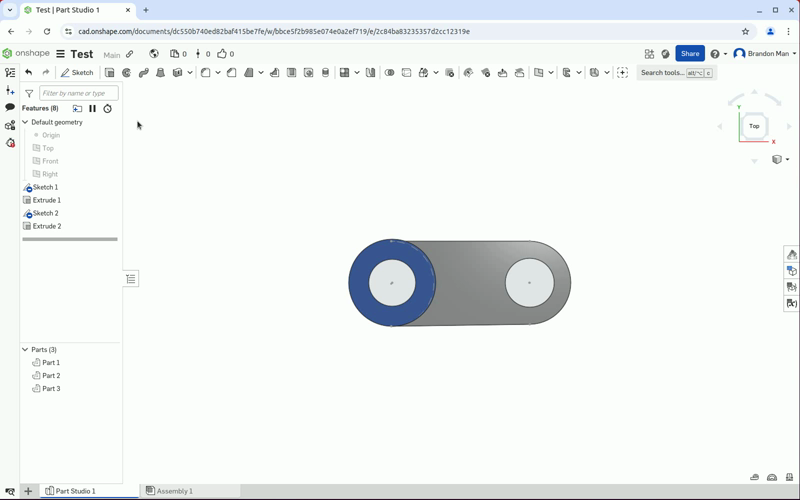
key(shift+7)
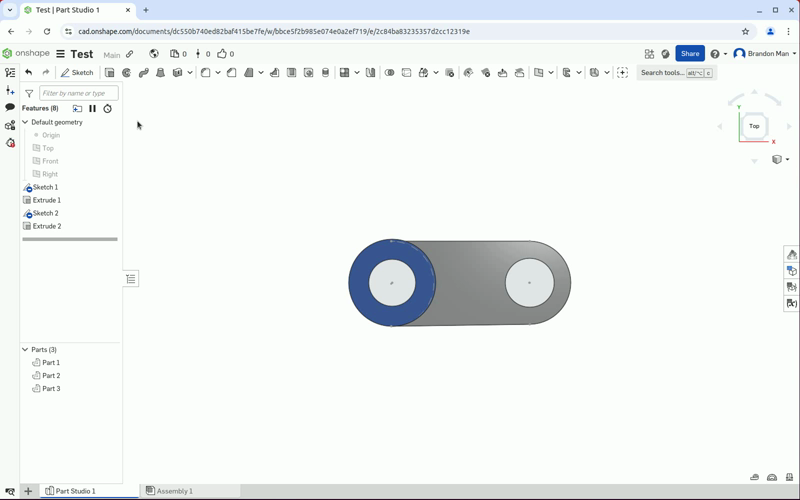
key(up, 3)
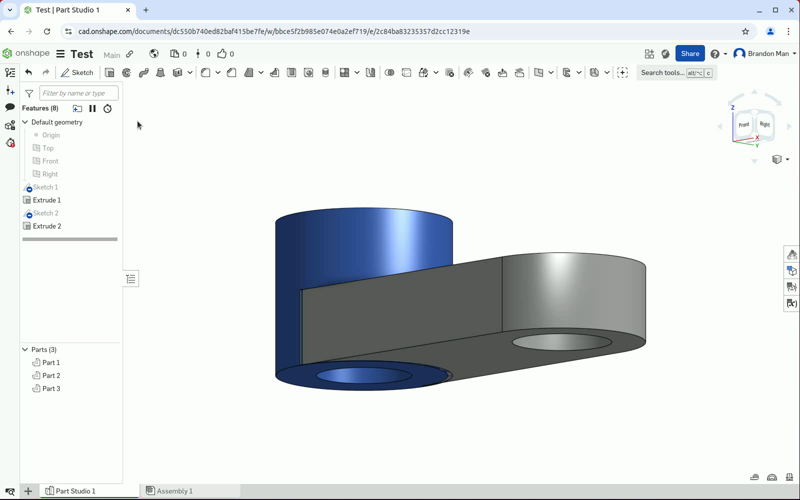
key(left, 3)
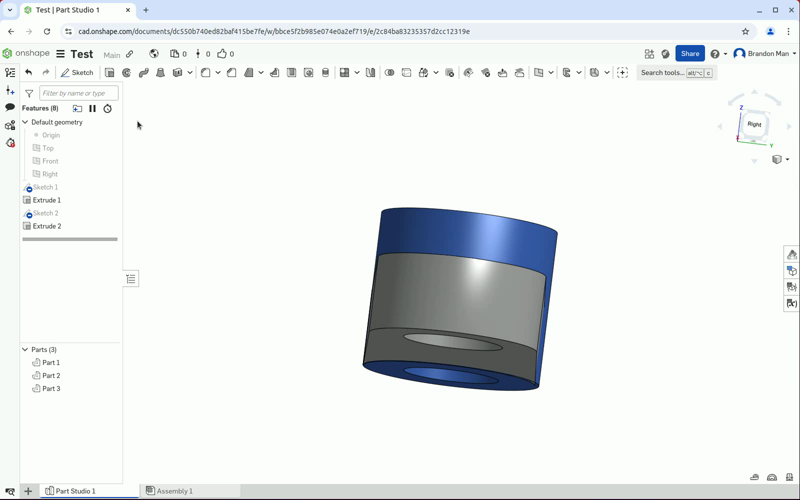
key(right, 3)
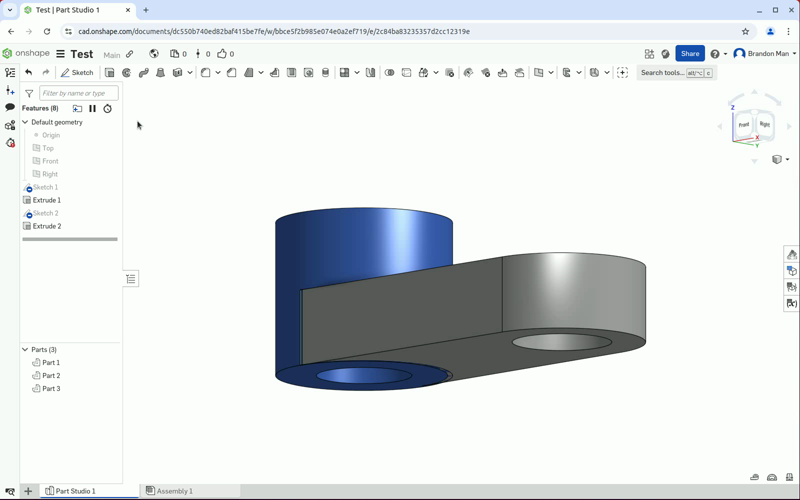
key(down, 3)
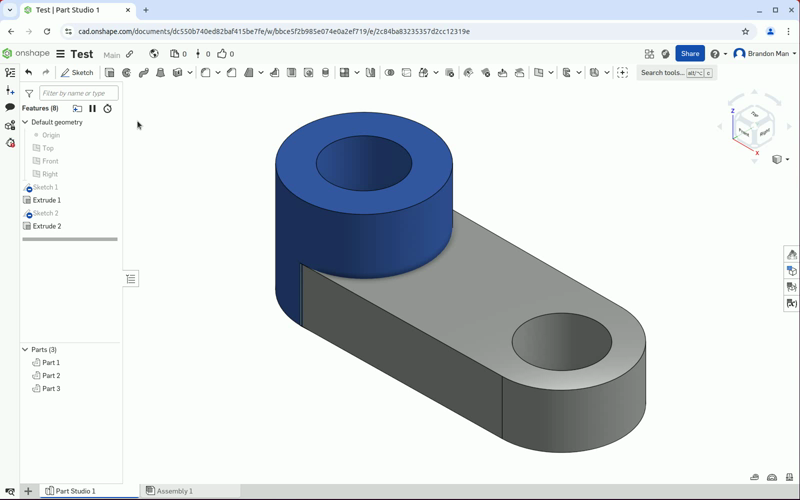
mouse_move(73, 189)
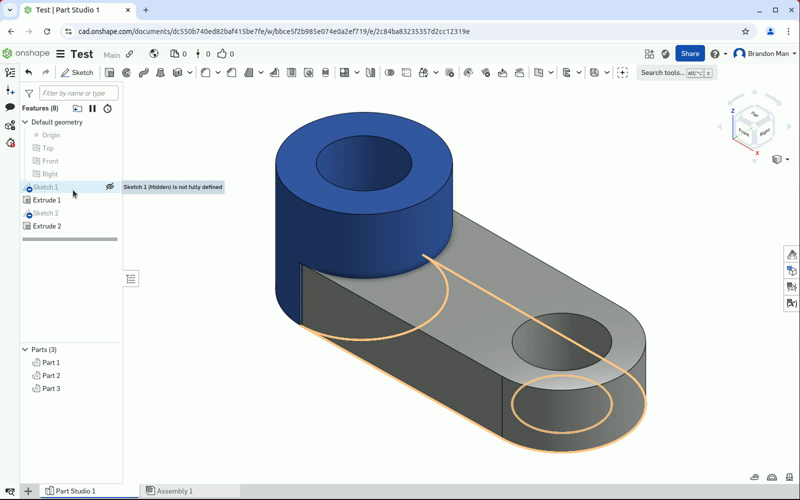
click(73, 189)